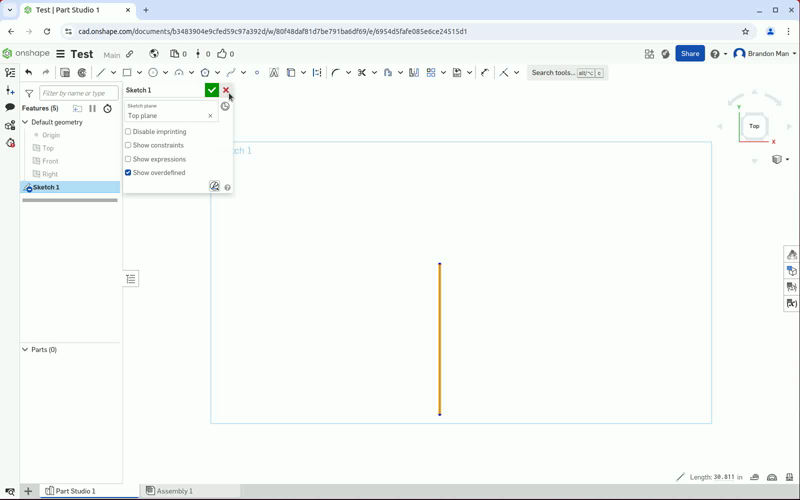
key(shift+h)
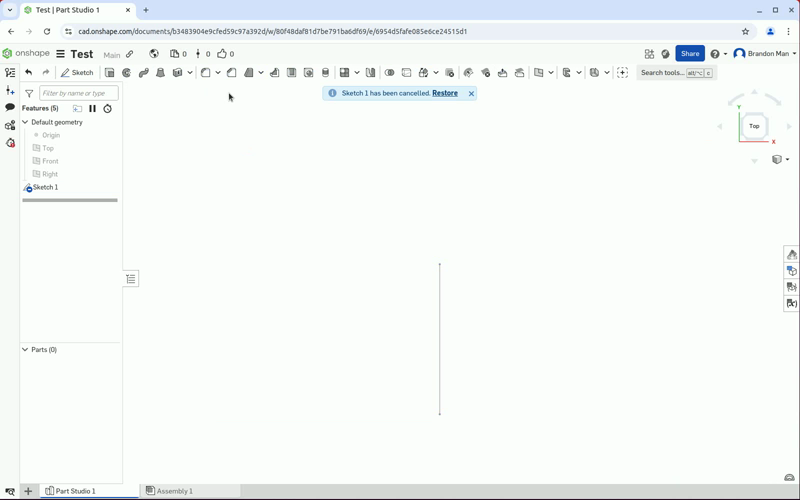
key(shift+s)
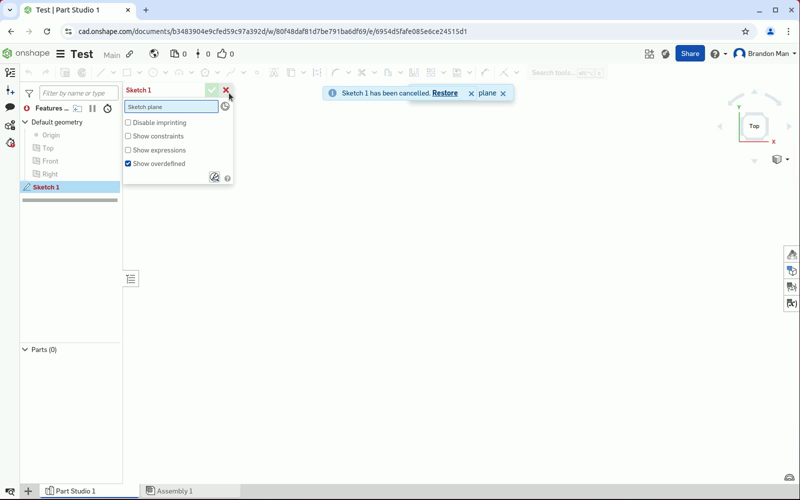
mouse_move(73, 150)
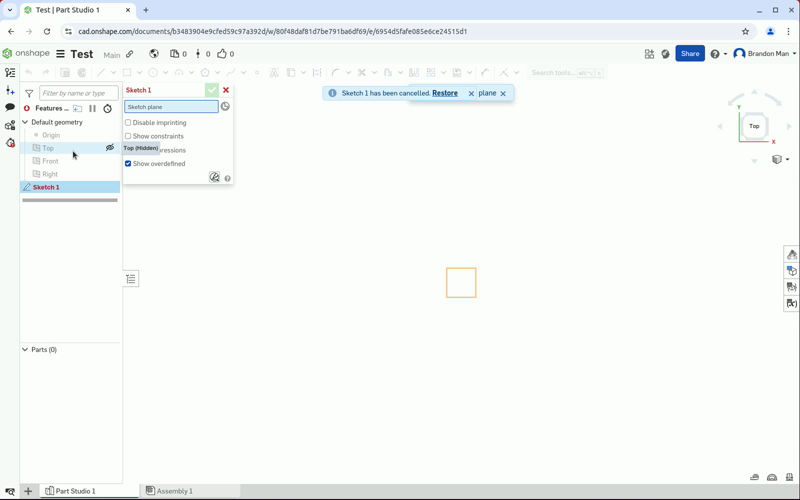
click(73, 150)
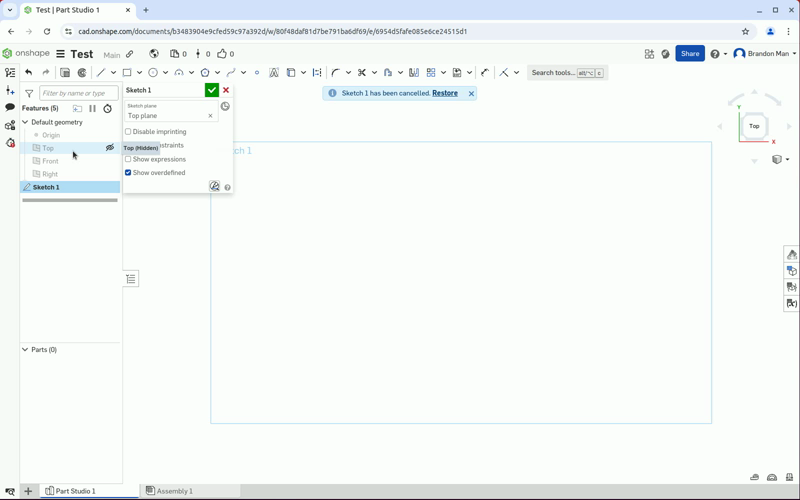
mouse_move(73, 352)
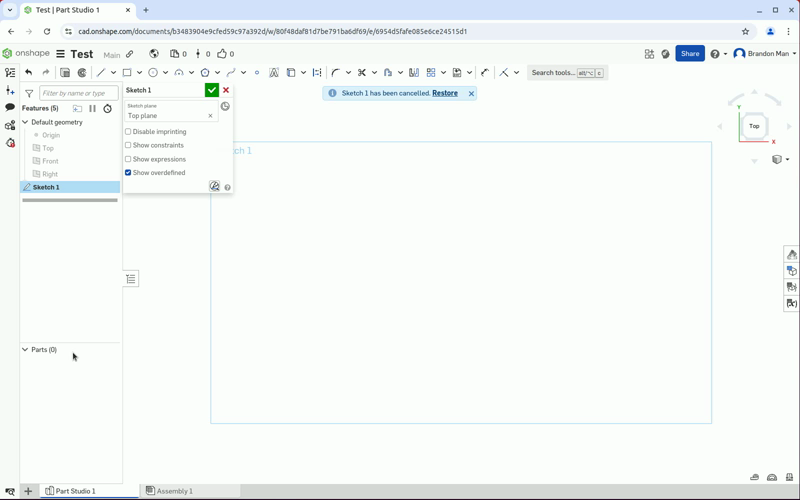
key(y)
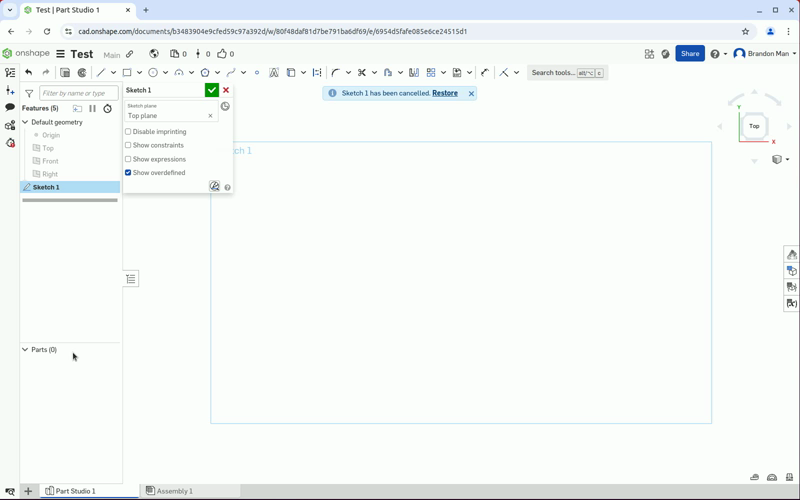
key(l)
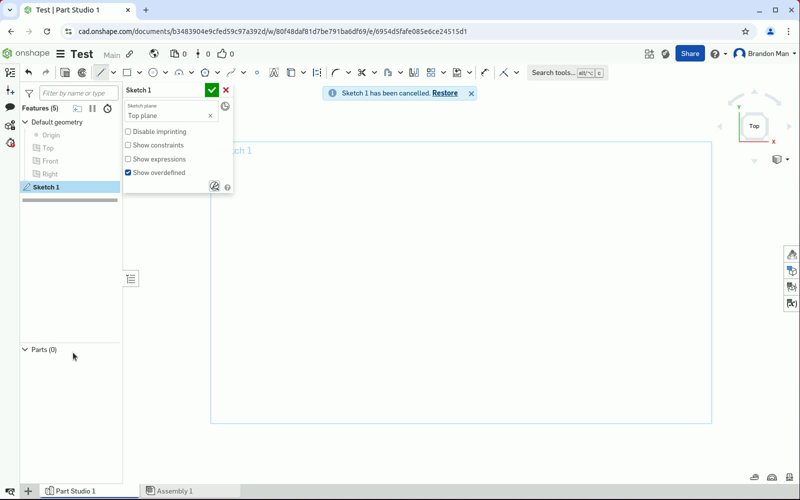
key_down(shift)
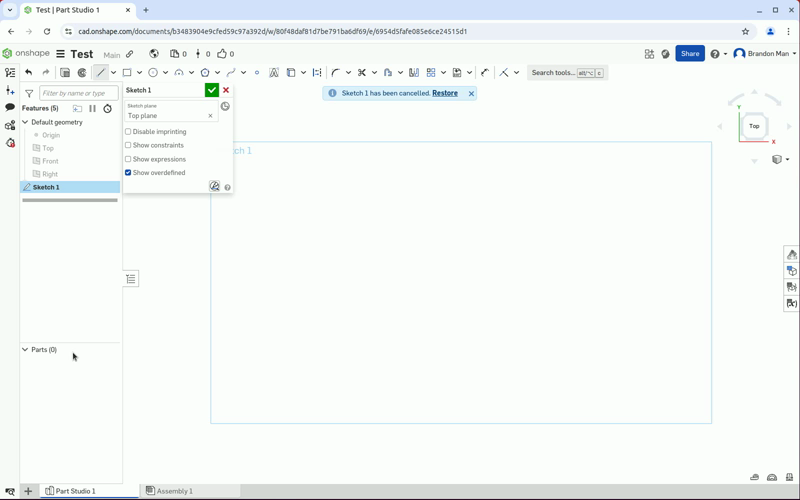
mouse_move(404, 311)
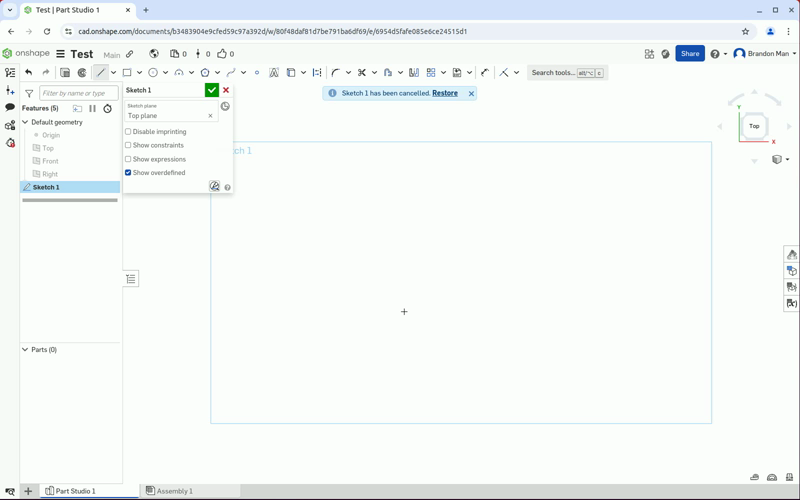
click(404, 311)
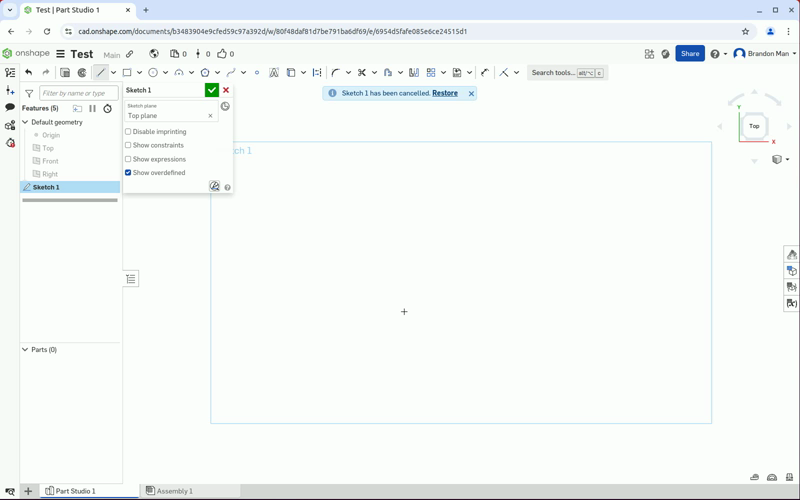
key_up(shift)
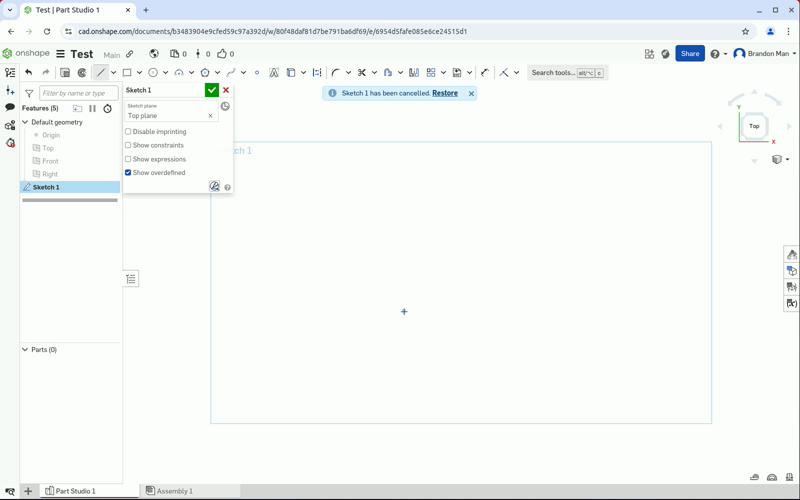
key_down(shift)
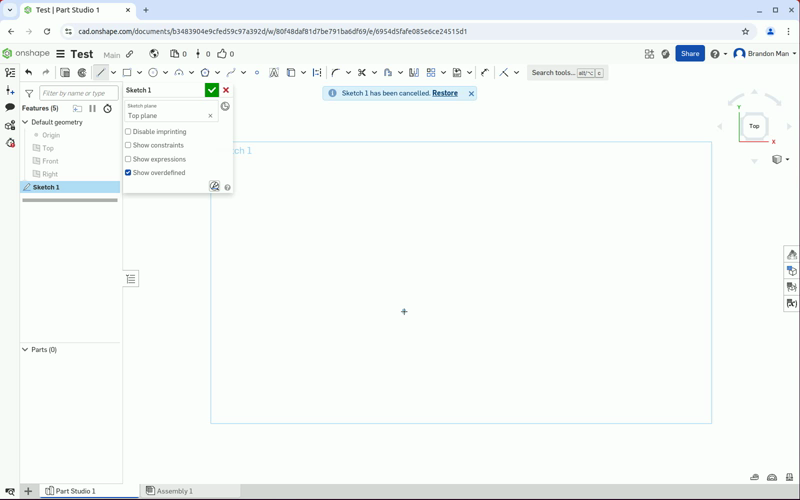
mouse_move(516, 311)
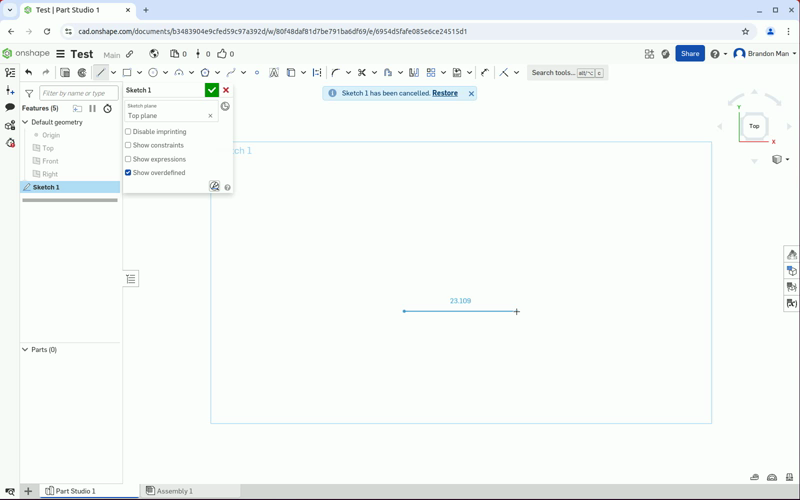
click(516, 311)
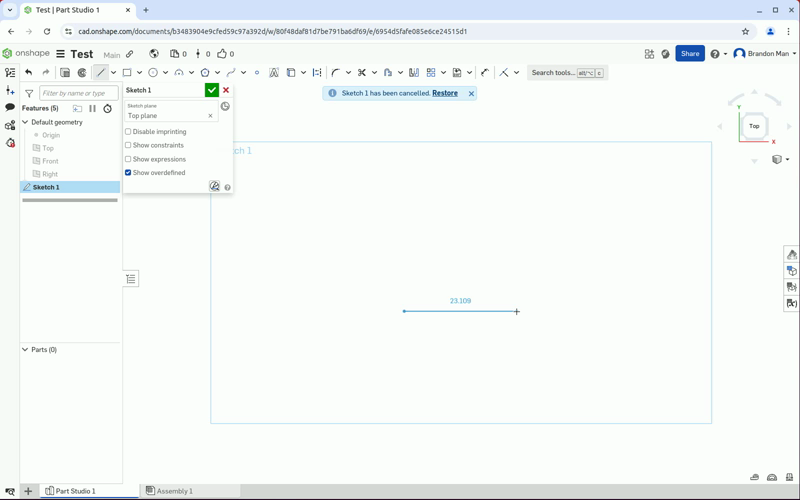
key_up(shift)
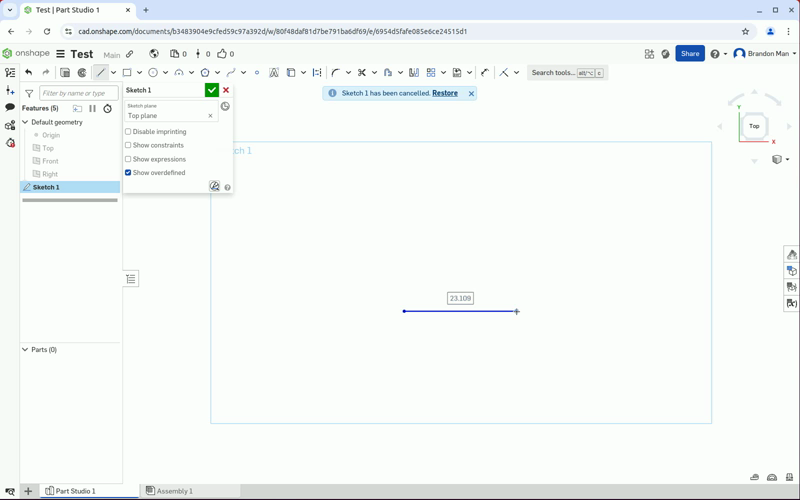
key_down(shift)
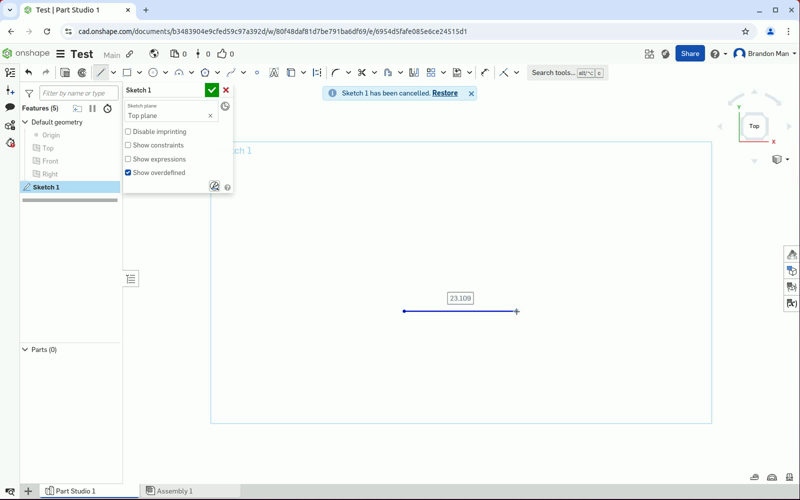
mouse_move(546, 311)
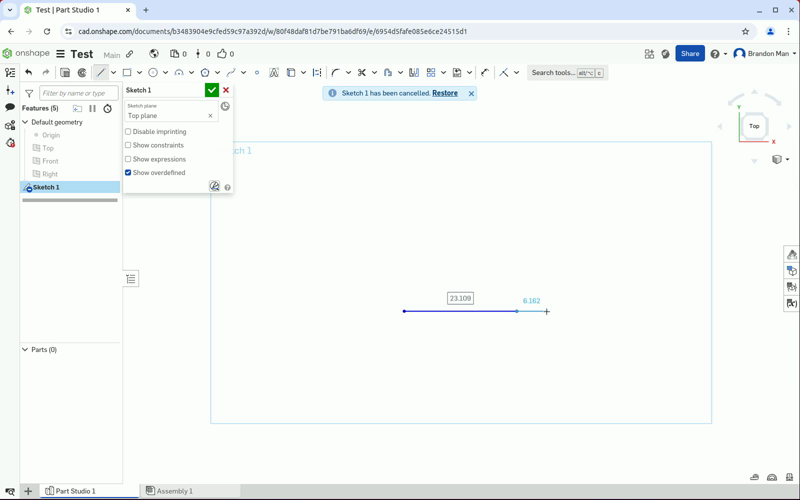
mouse_move(516, 254)
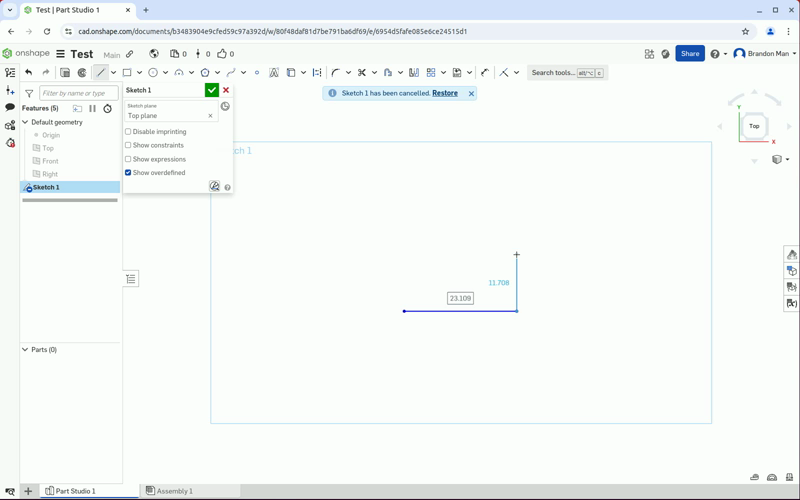
click(516, 254)
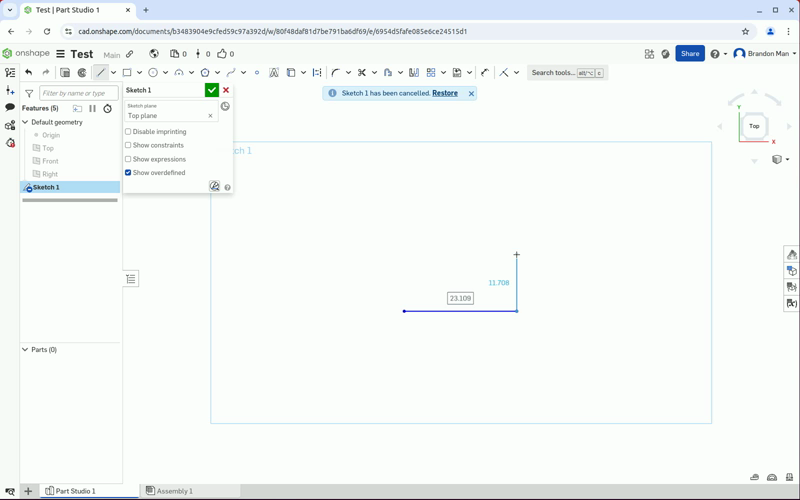
key_up(shift)
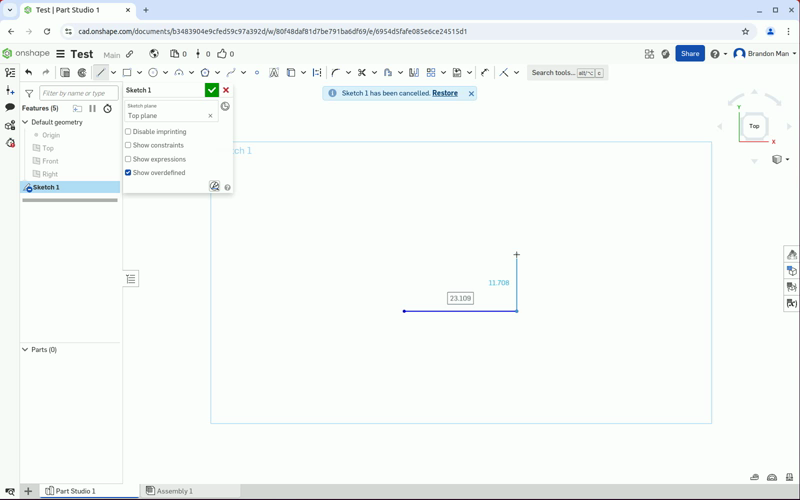
key_down(shift)
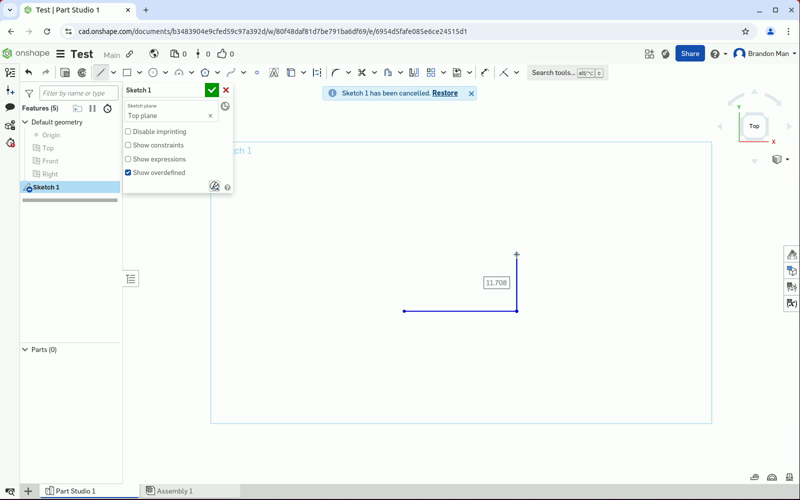
mouse_move(404, 254)
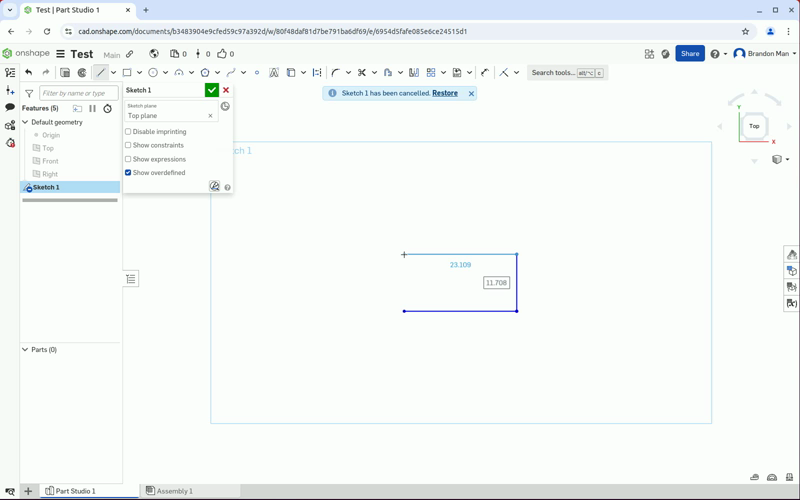
click(404, 254)
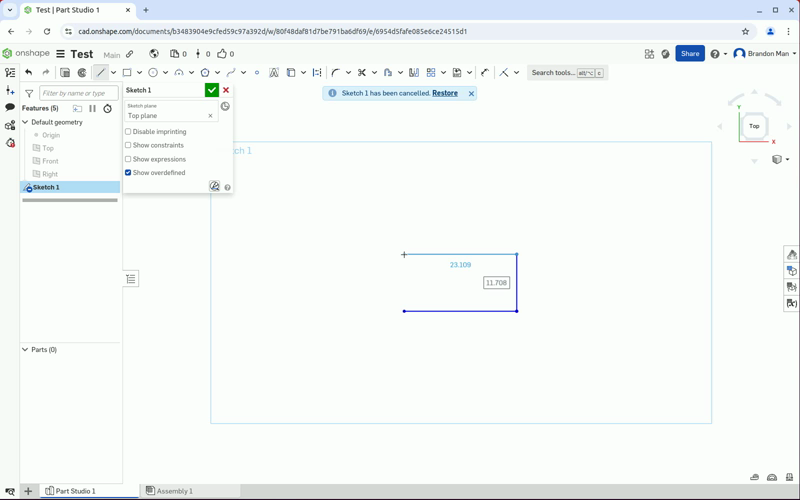
key_up(shift)
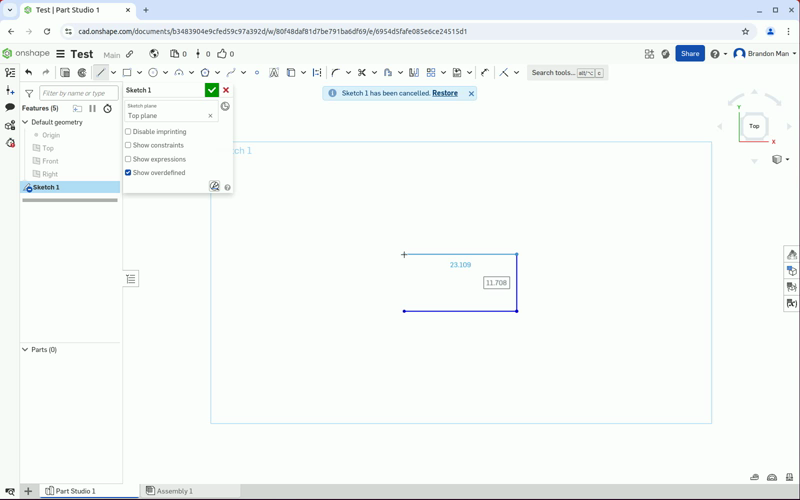
mouse_move(434, 254)
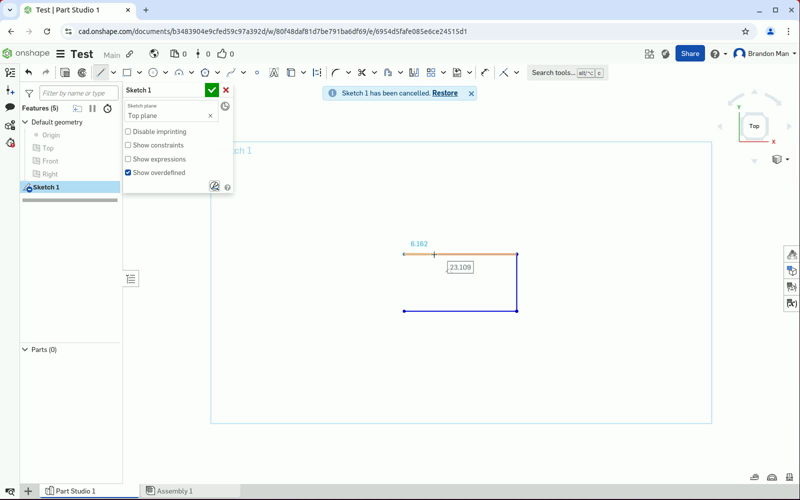
key_down(shift)
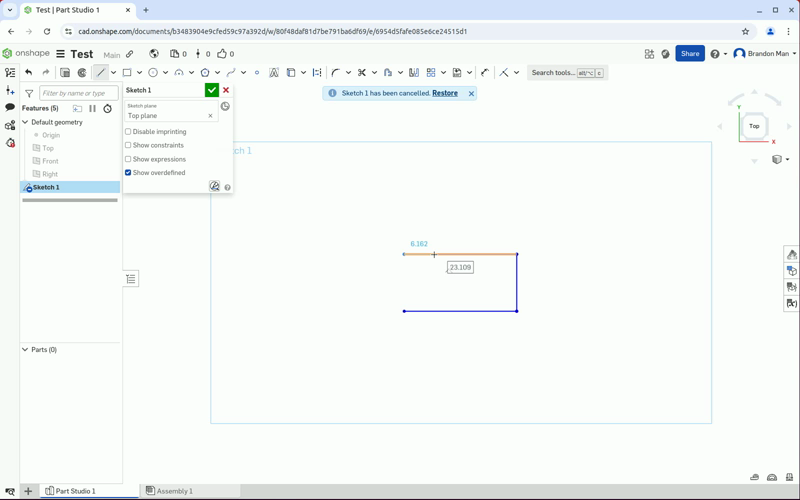
mouse_move(404, 311)
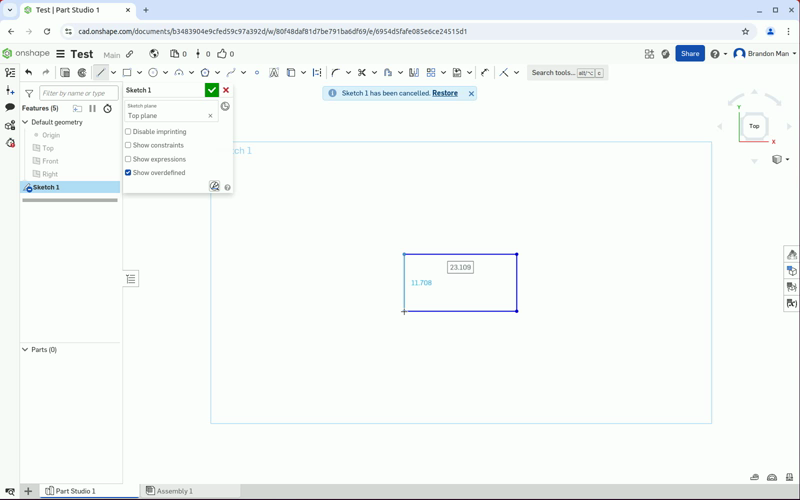
key_up(shift)
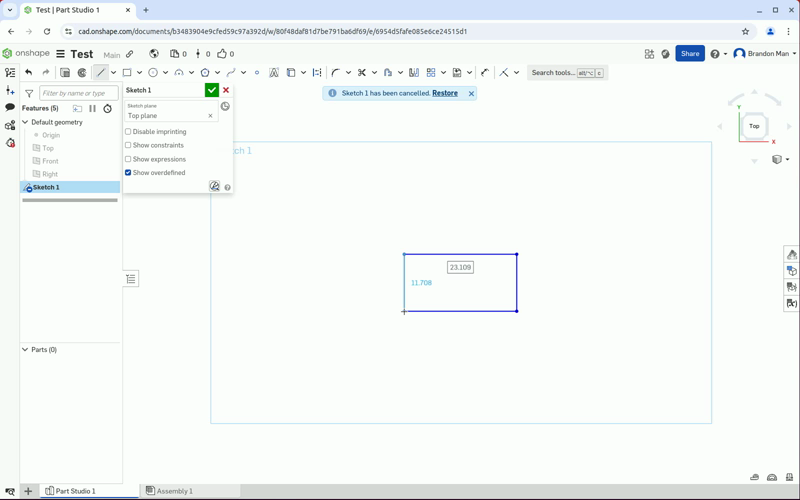
click(404, 311)
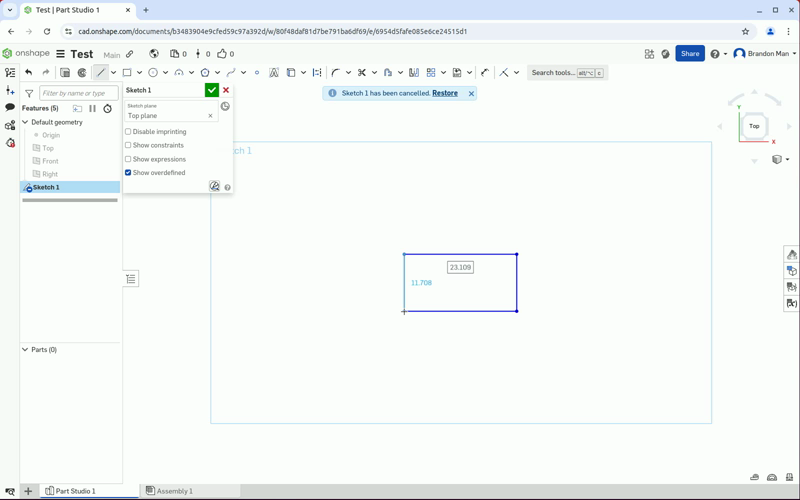
key(esc)
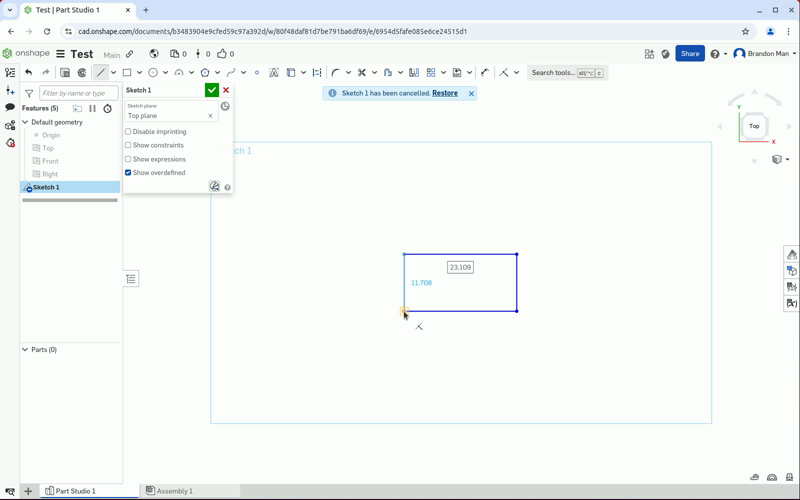
mouse_move(456, 273)
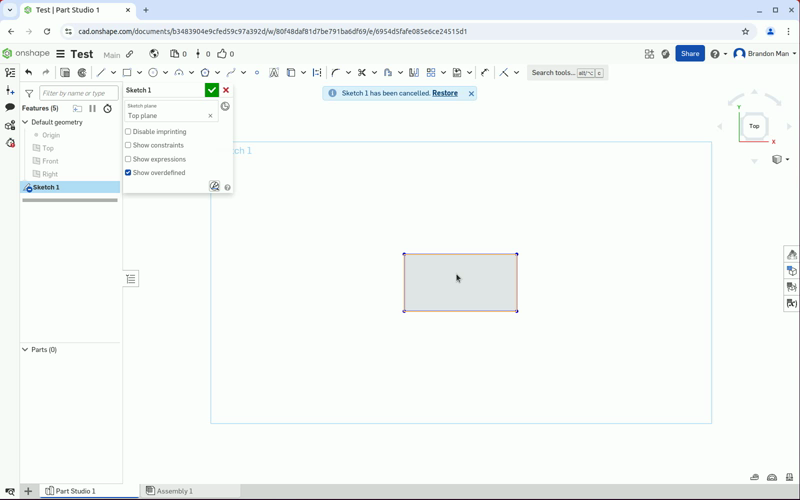
click(456, 273)
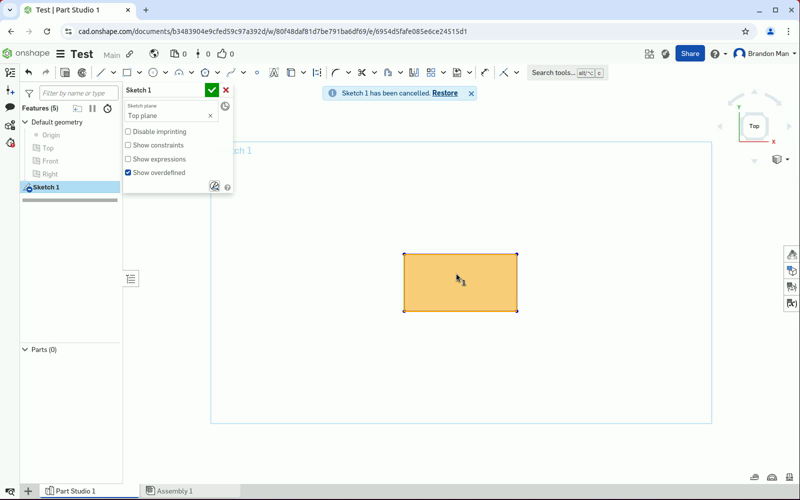
mouse_move(73, 352)
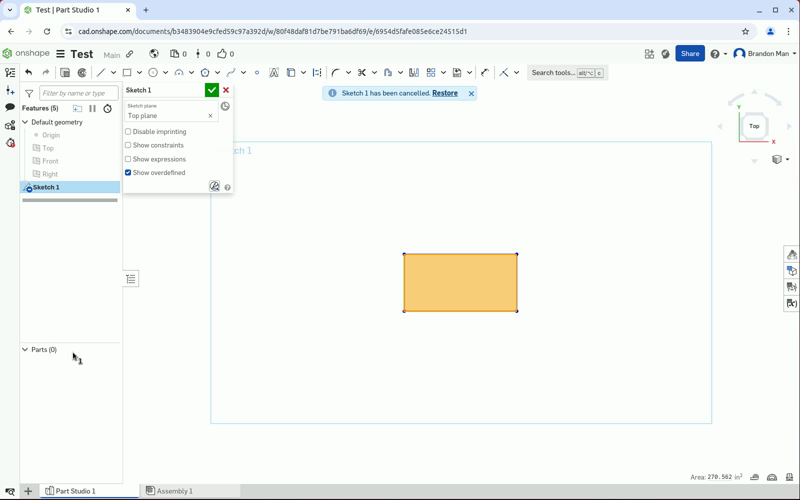
key(shift+y)
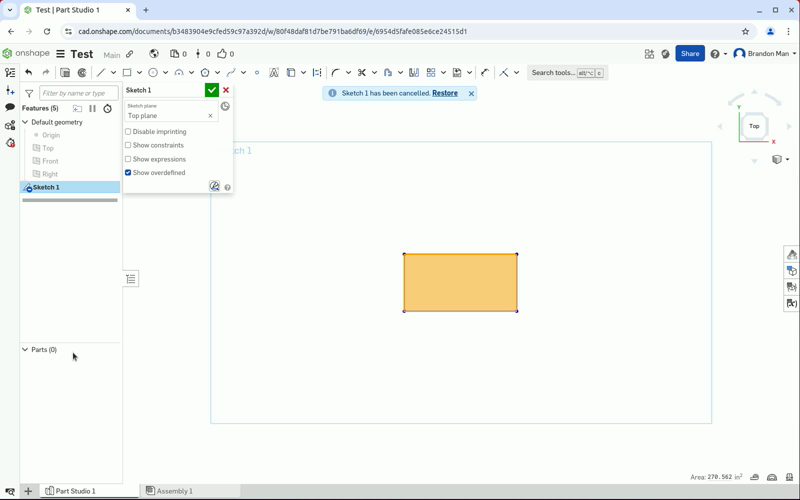
key(shift+e)
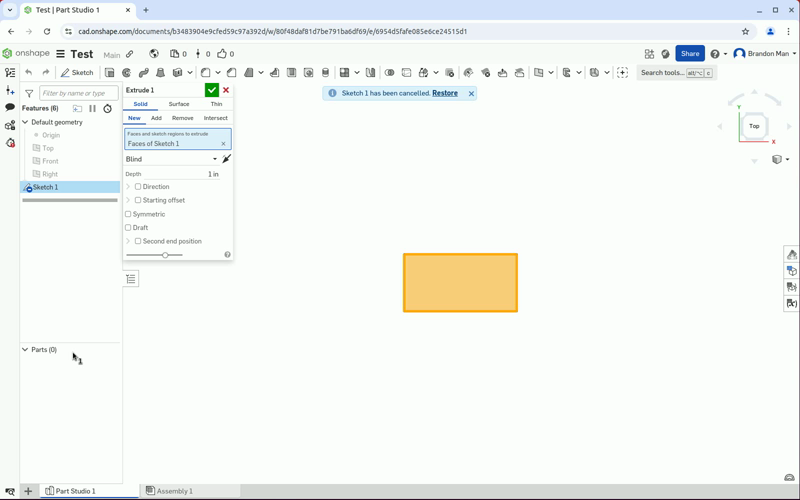
mouse_move(143, 106)
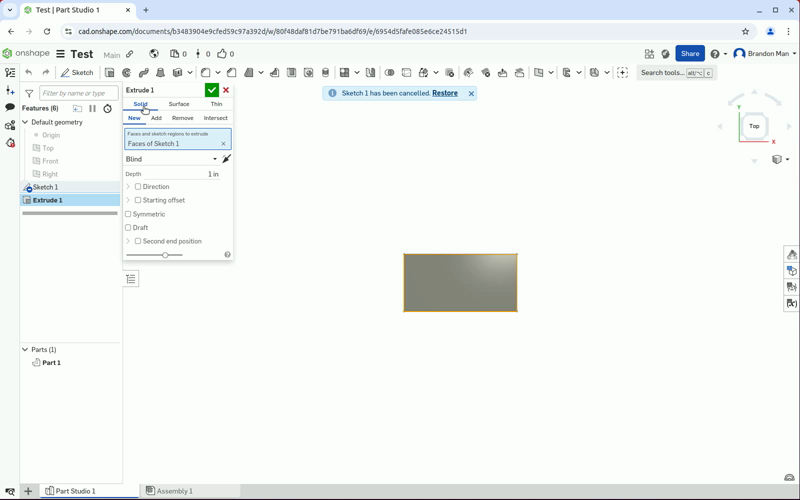
click(143, 106)
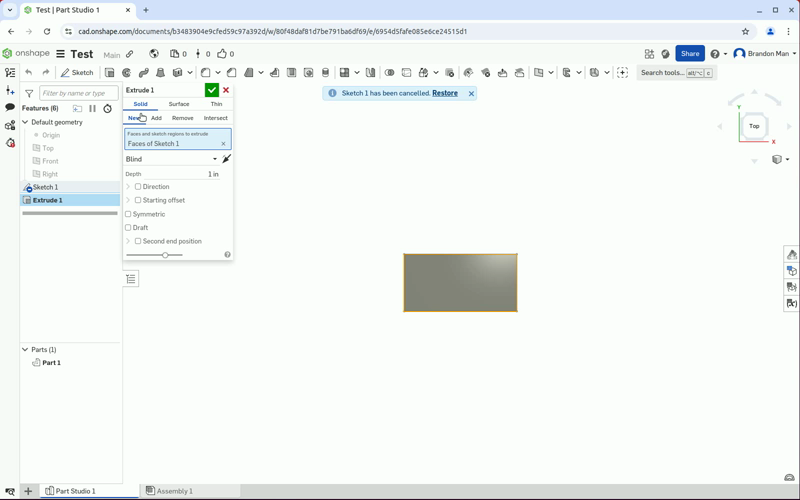
mouse_move(137, 120)
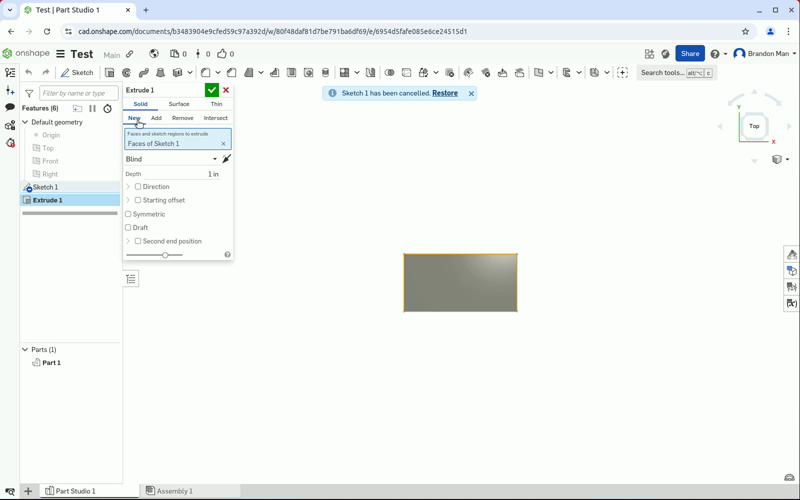
click(137, 120)
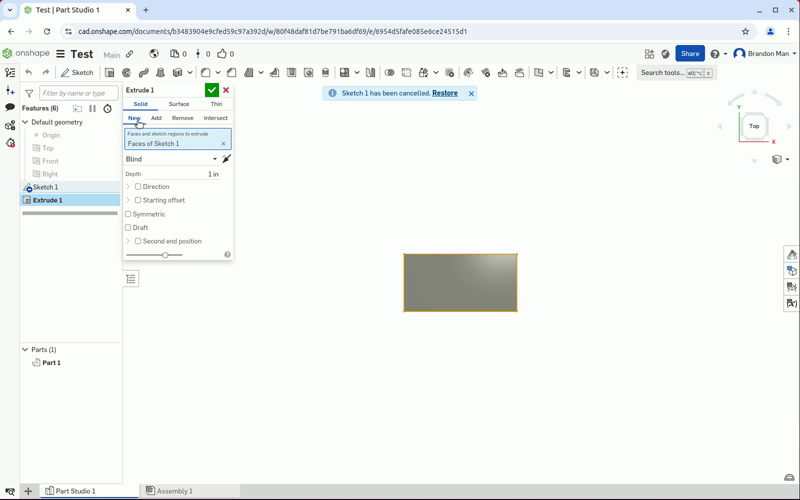
key(tab, 4)
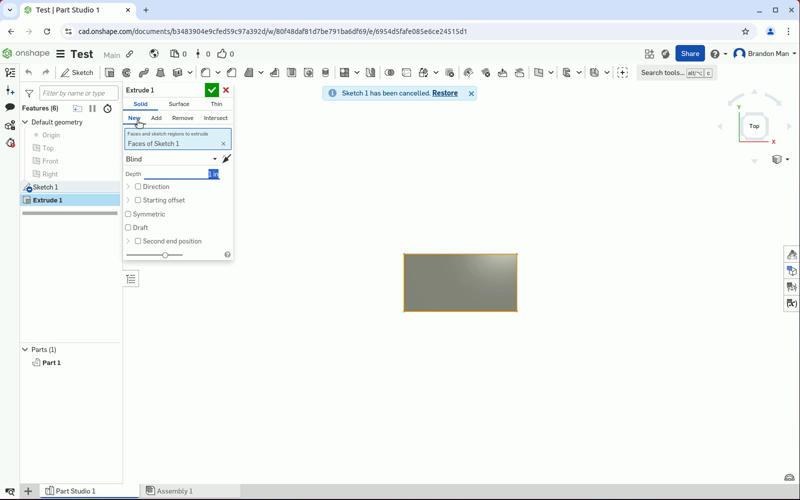
text(23.108)
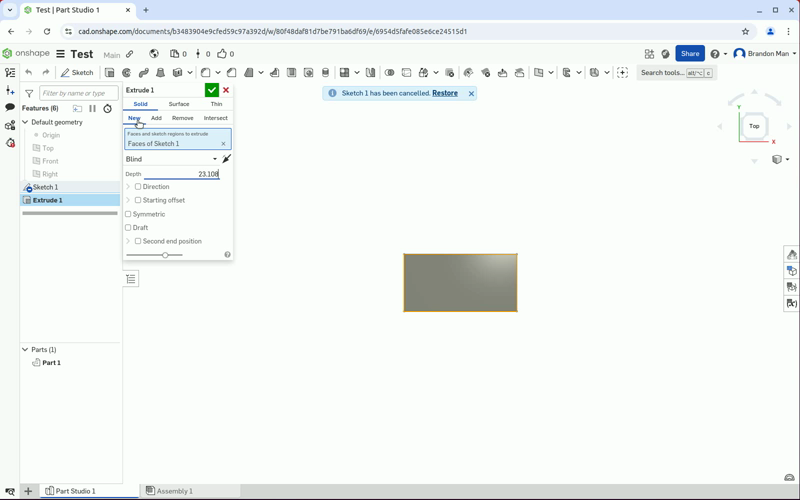
key(enter)
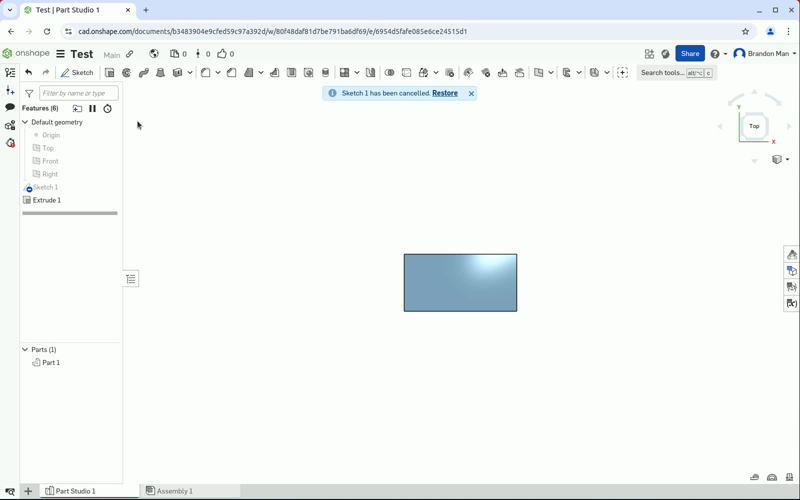
key(shift+h)
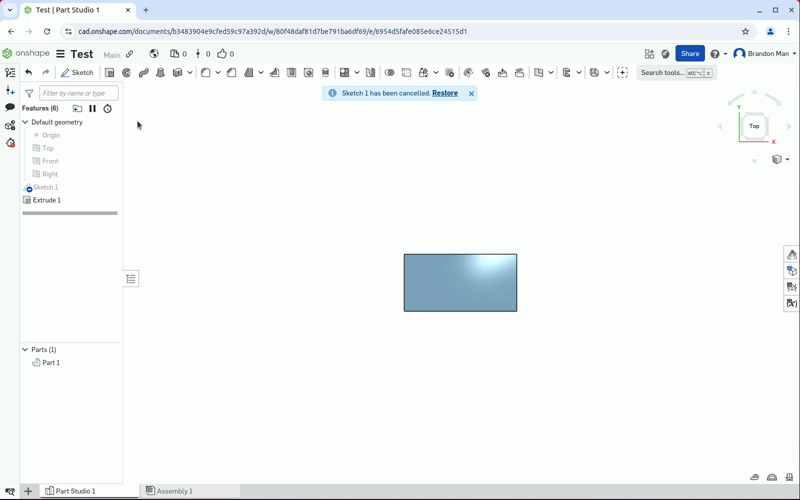
key(shift+h)
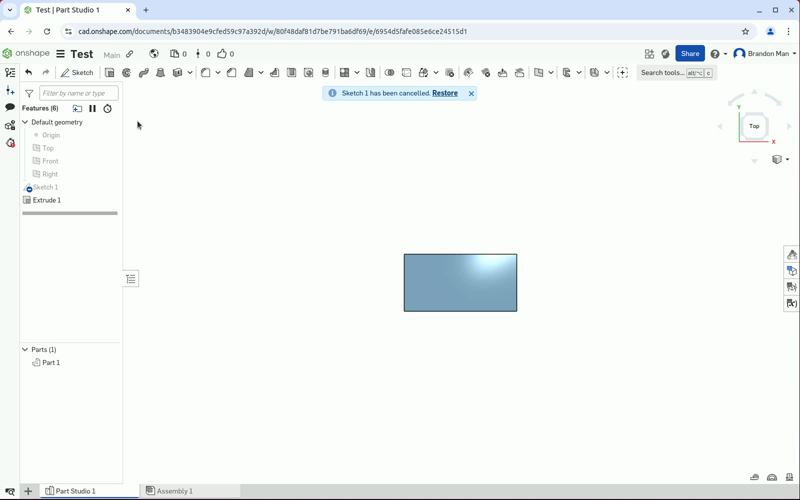
mouse_move(73, 189)
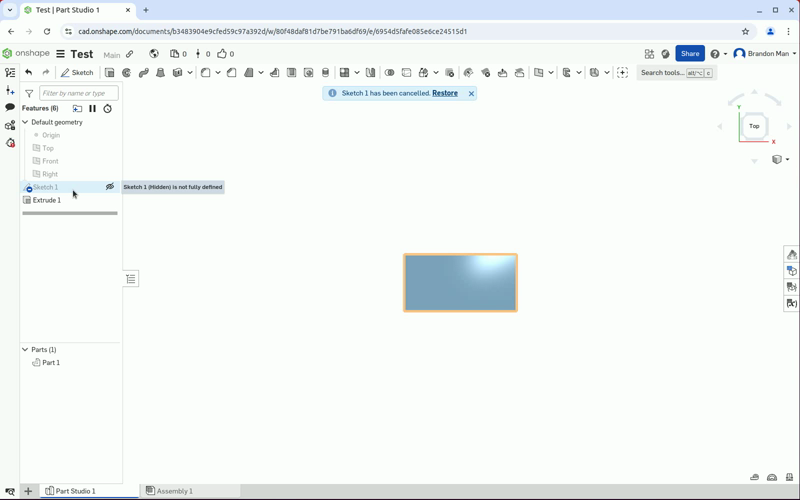
click(73, 189)
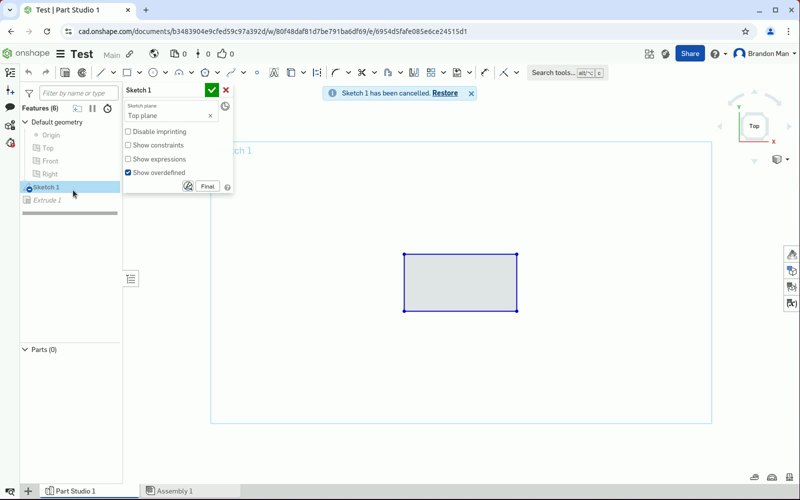
mouse_move(229, 92)
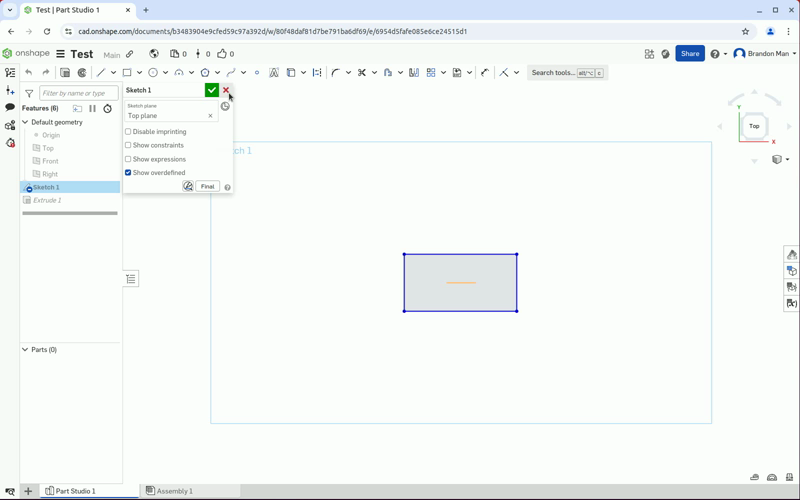
click(229, 92)
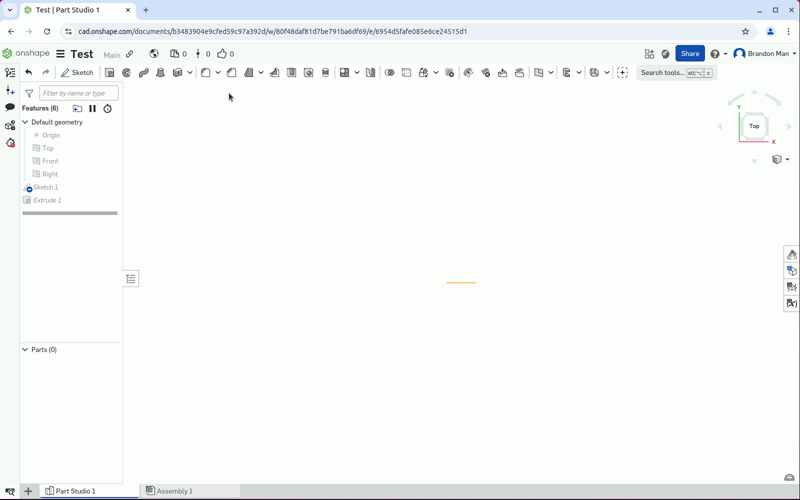
mouse_move(73, 352)
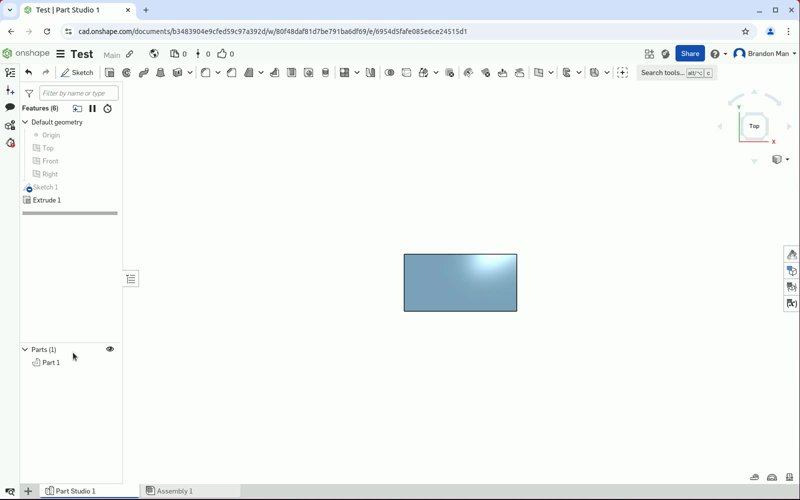
key(y)
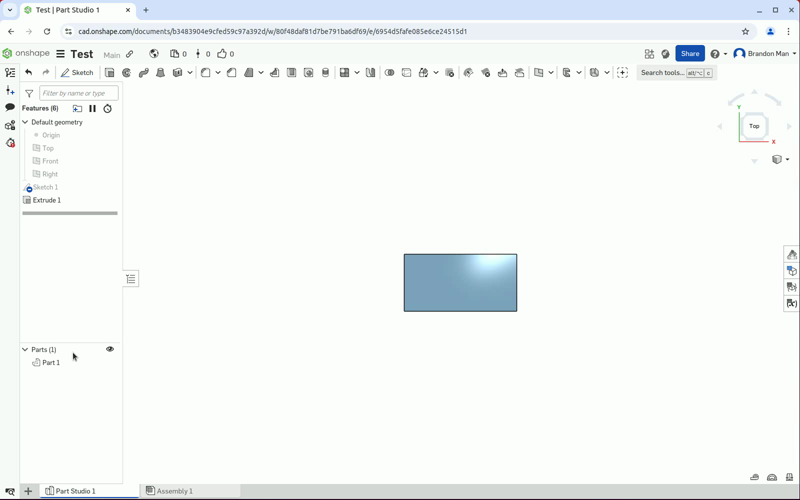
key(shift+p)
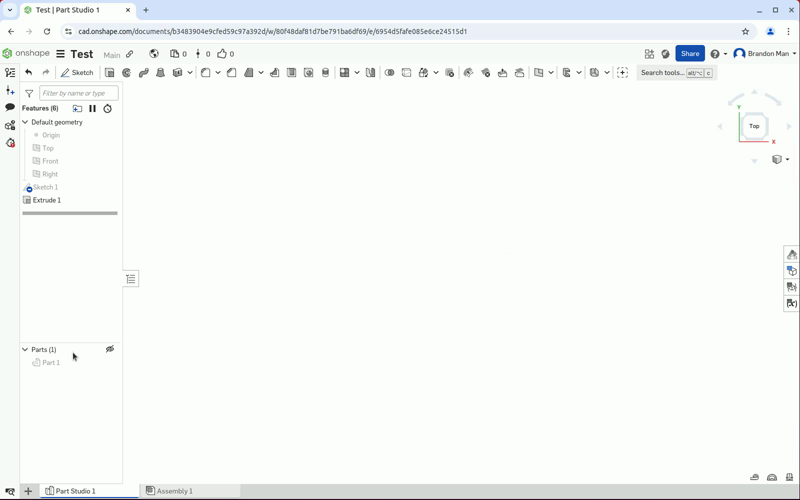
key(space)
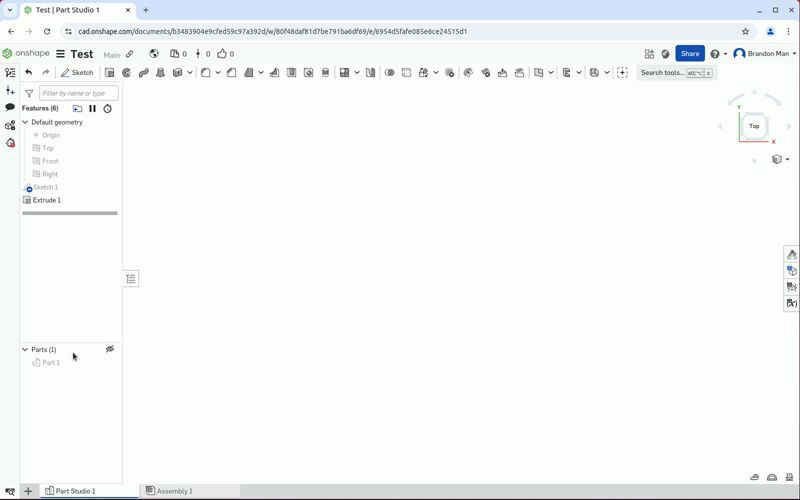
key_down(shift)
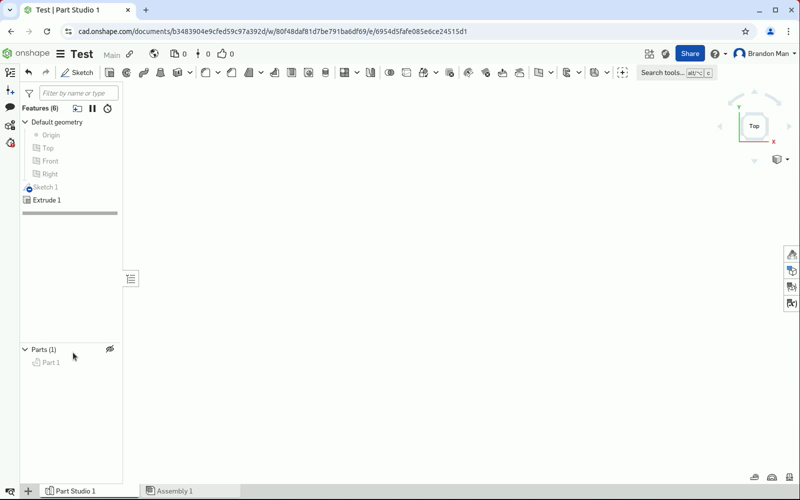
key(up)
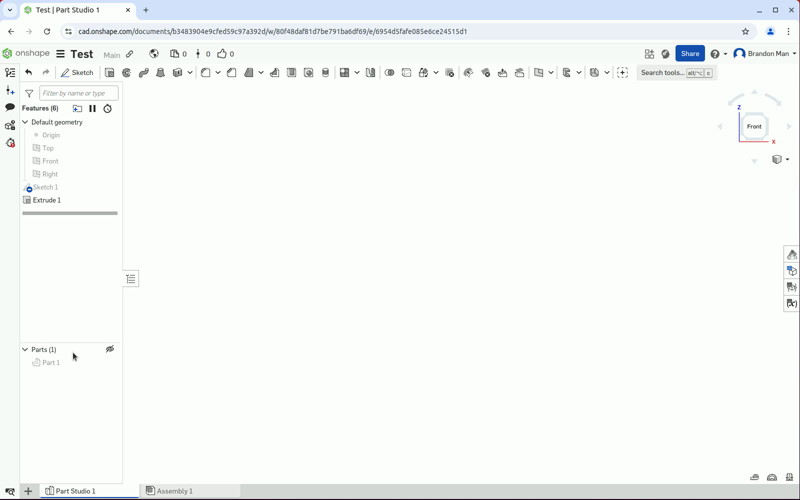
key_up(shift)
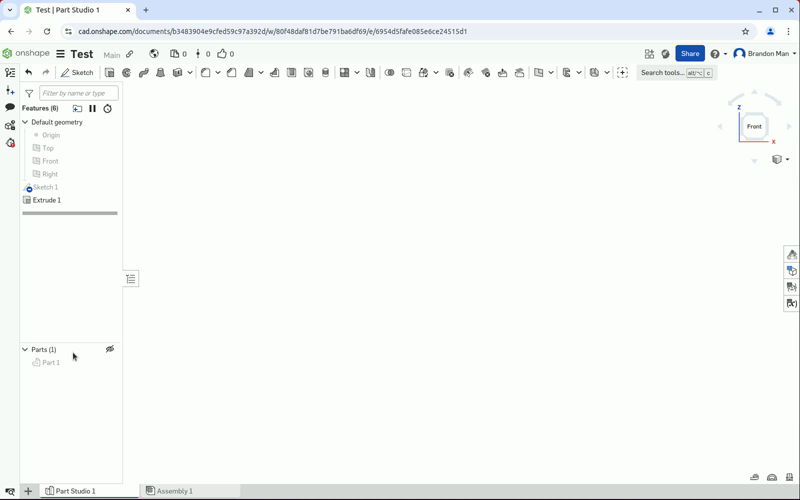
mouse_move(73, 352)
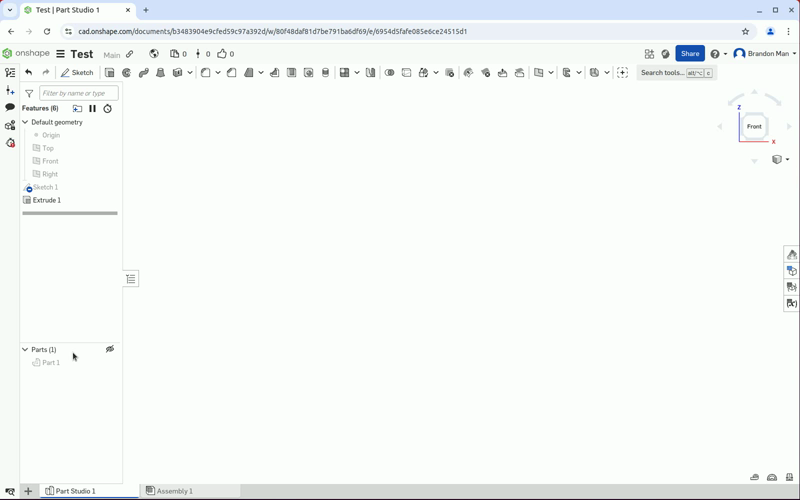
key(shift+y)
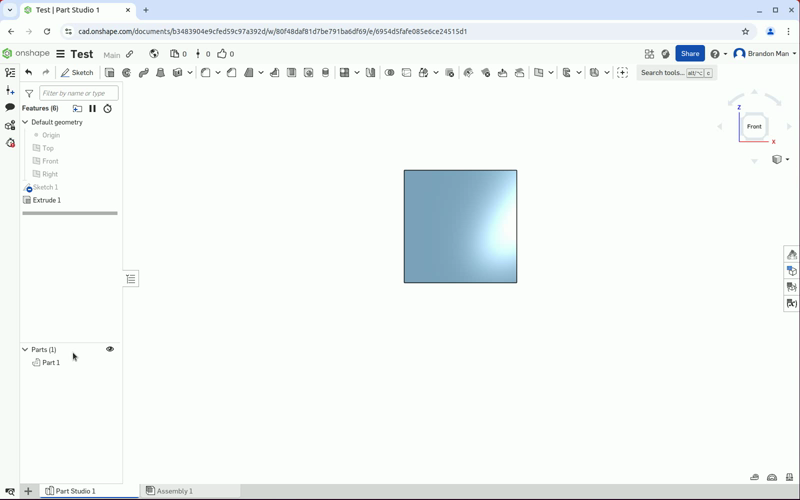
mouse_move(541, 75)
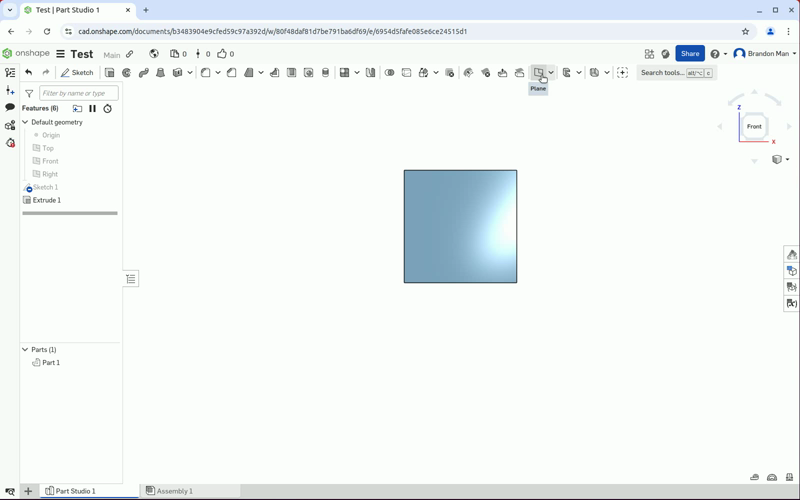
click(541, 75)
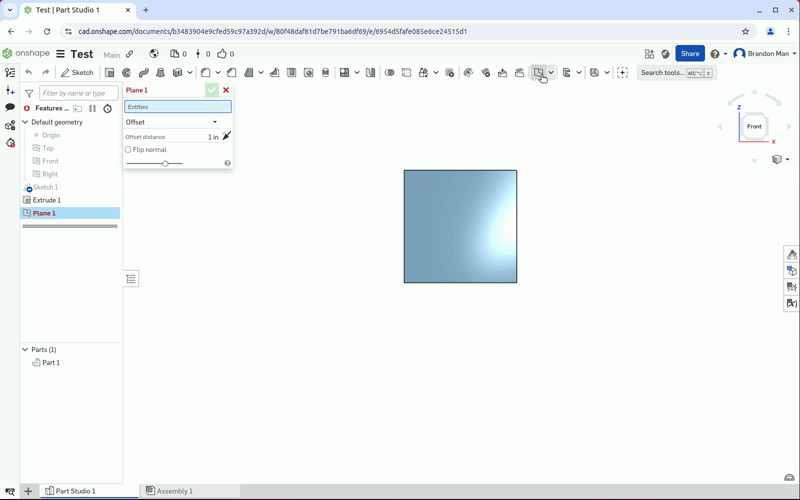
mouse_move(73, 163)
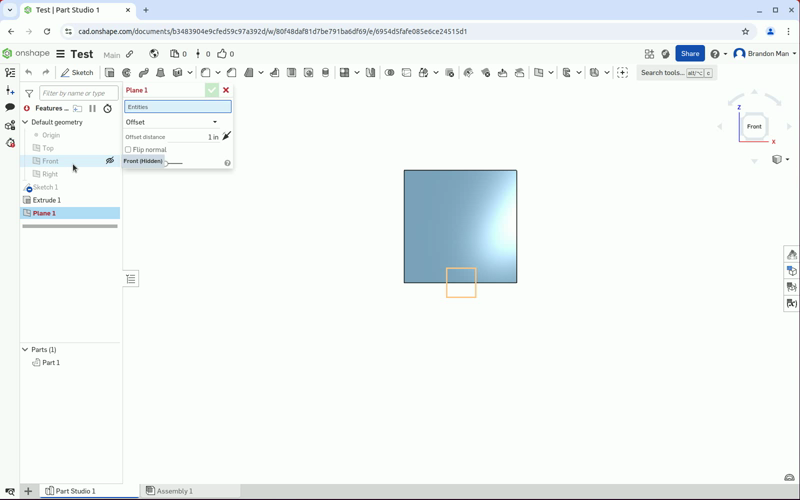
click(73, 163)
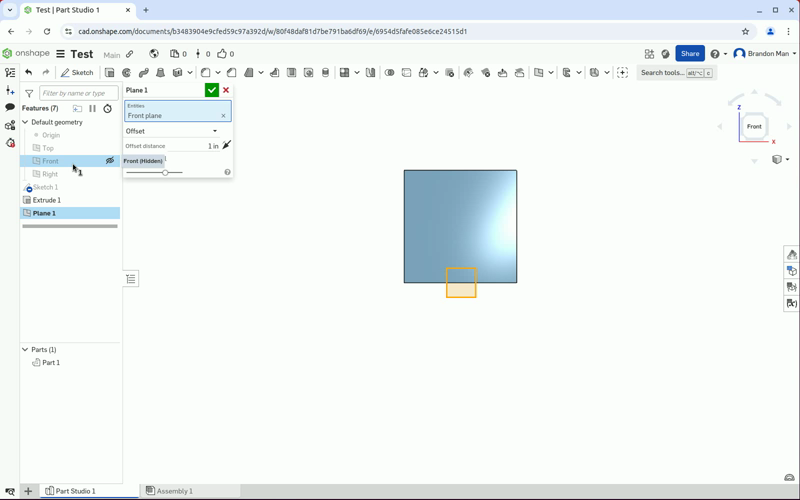
key(tab, 2)
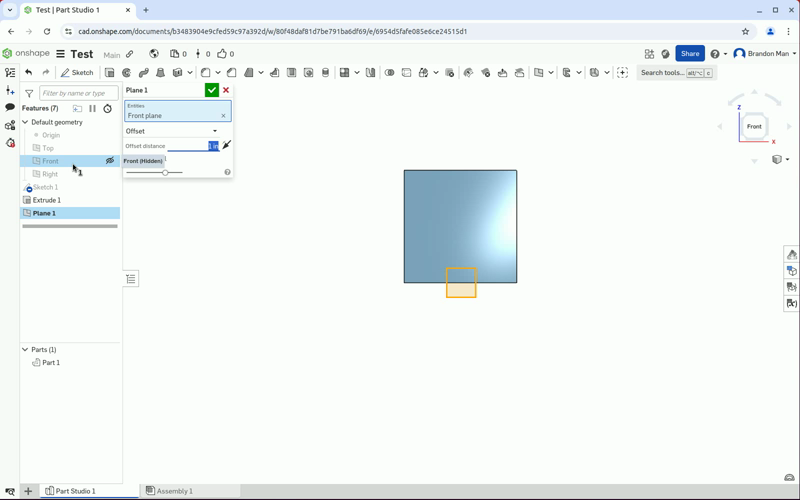
text(5.792)
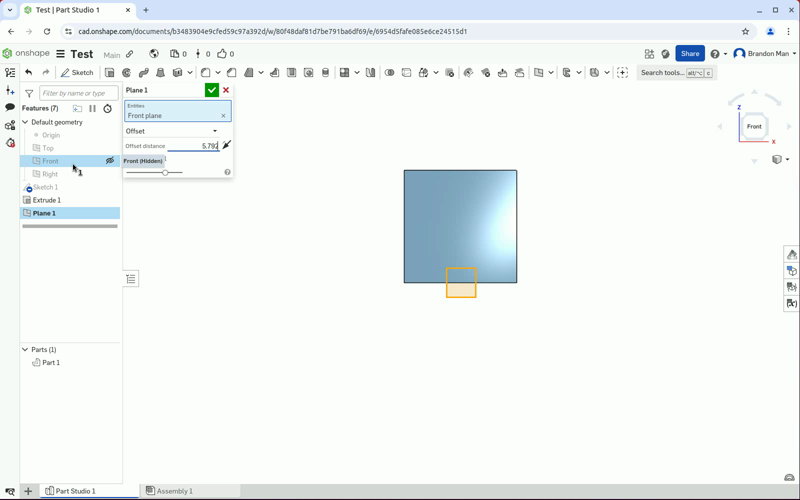
key(enter, 2)
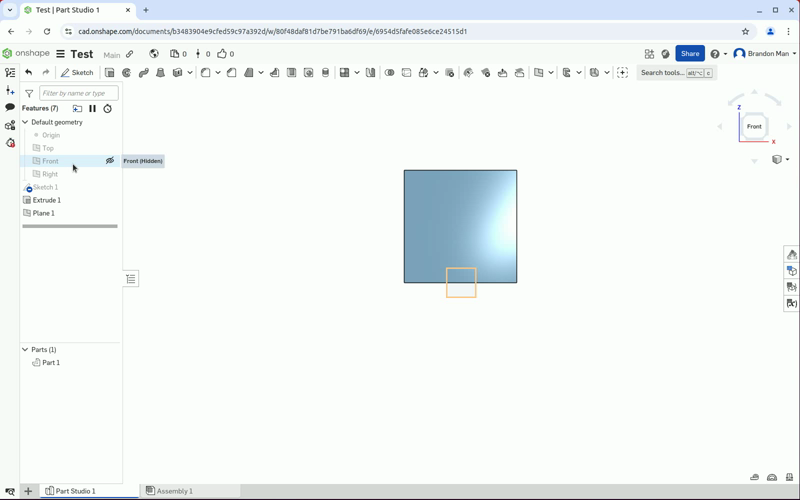
key(shift+s)
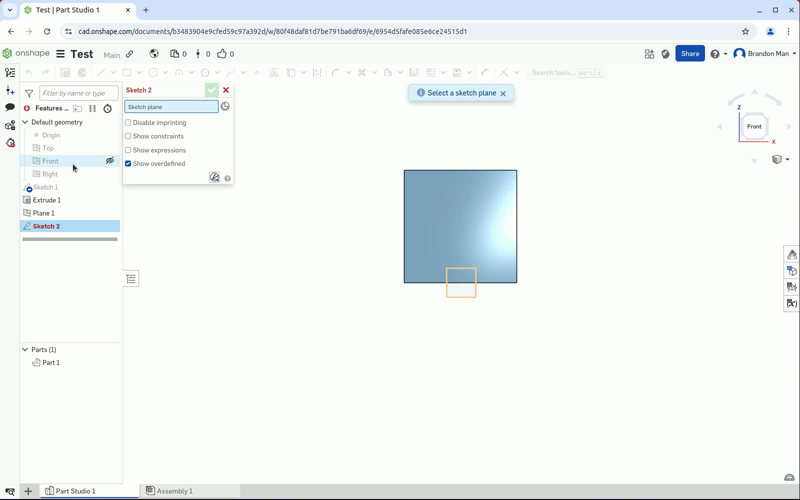
mouse_move(73, 215)
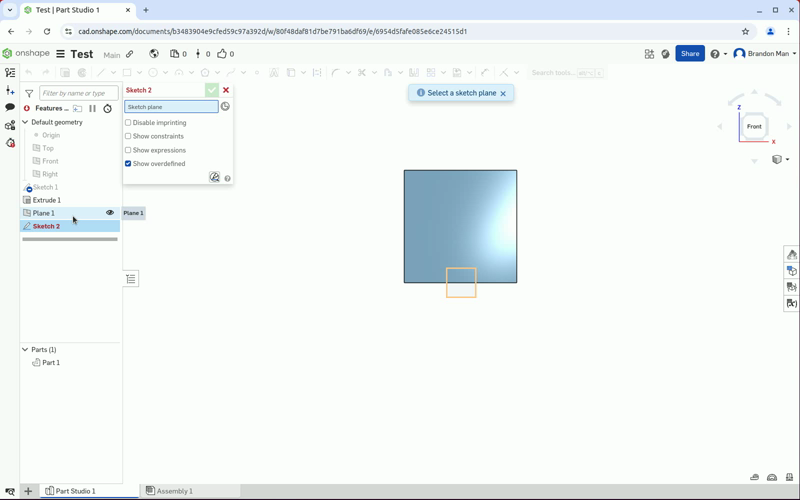
click(73, 215)
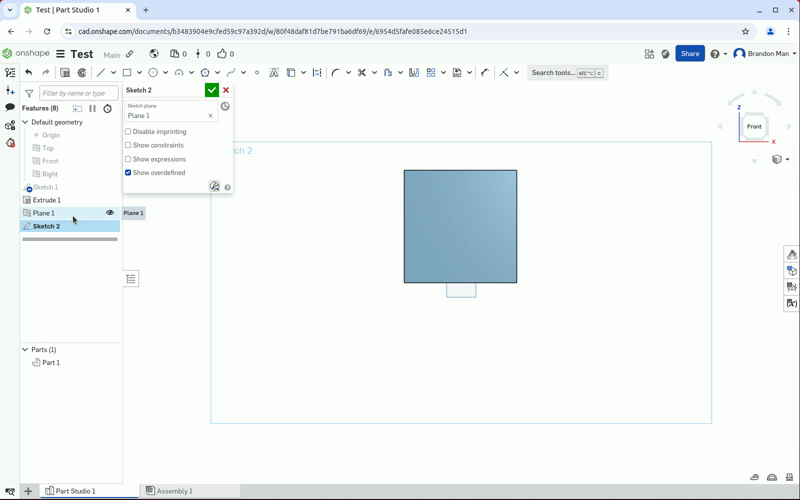
mouse_move(73, 352)
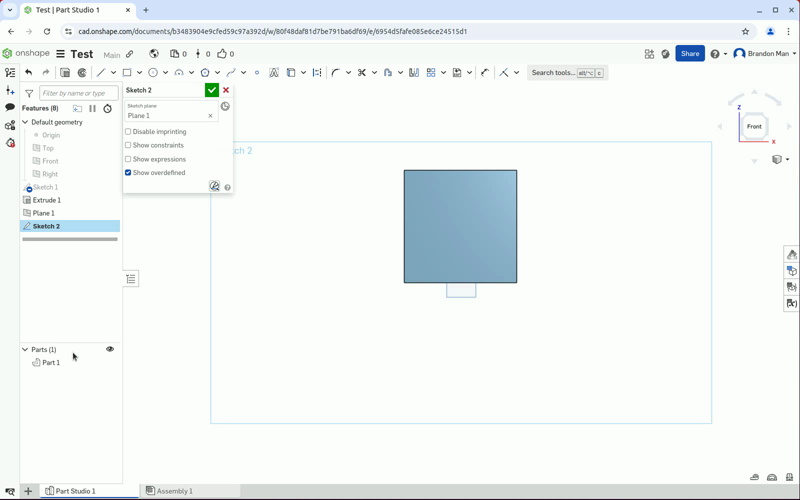
key(y)
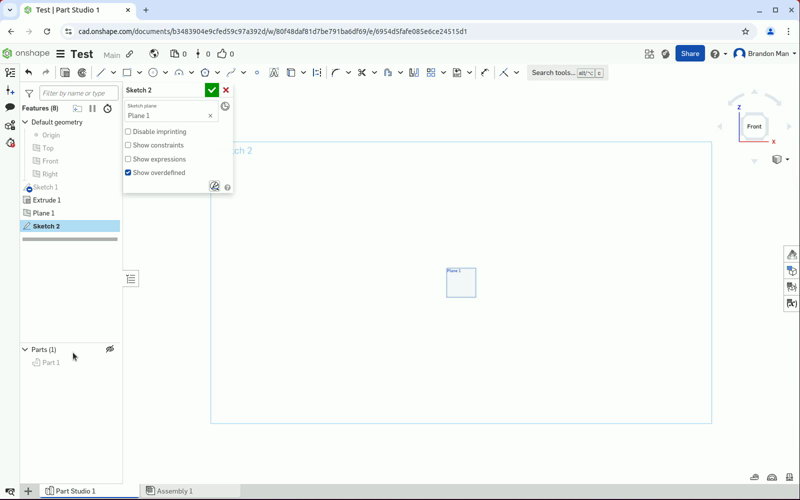
key(l)
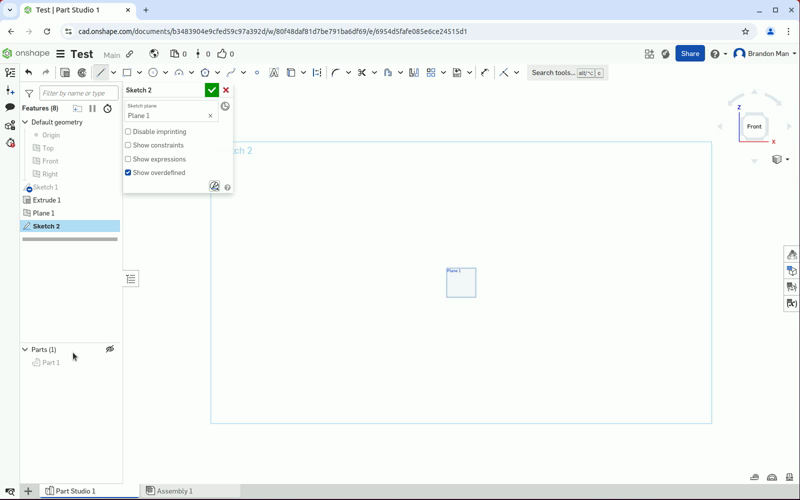
key_down(shift)
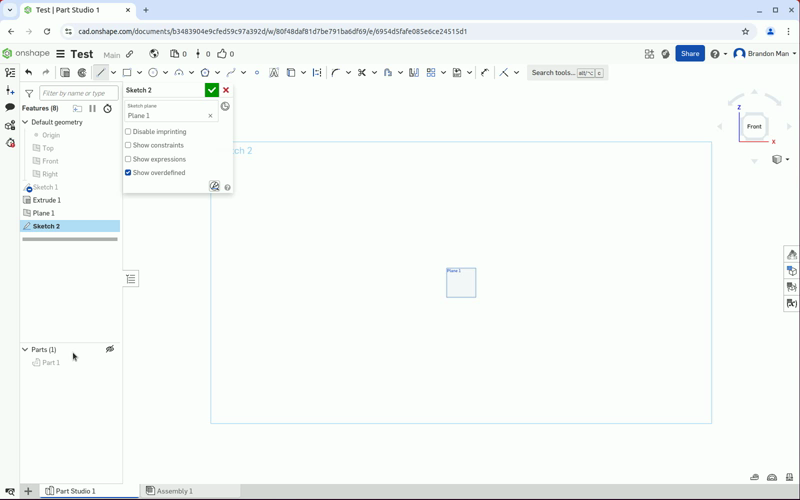
mouse_move(446, 282)
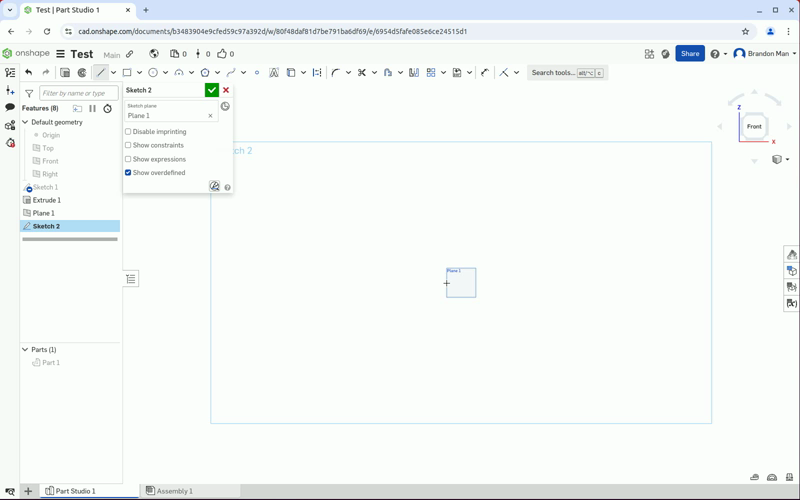
click(446, 282)
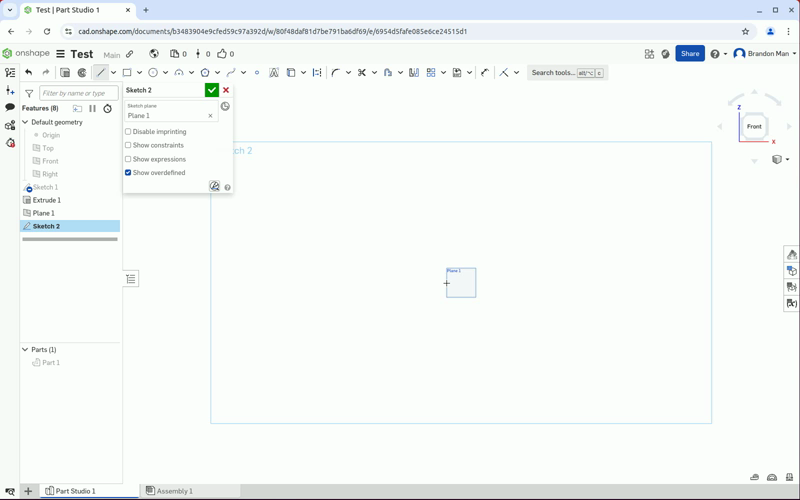
key_up(shift)
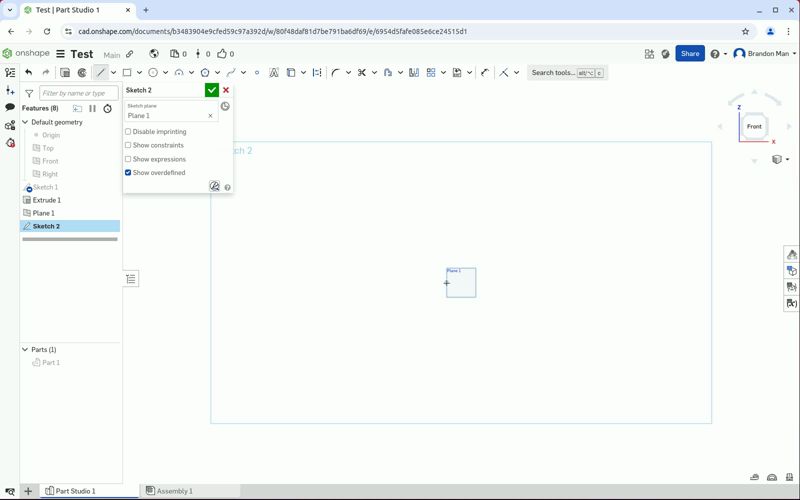
key_down(shift)
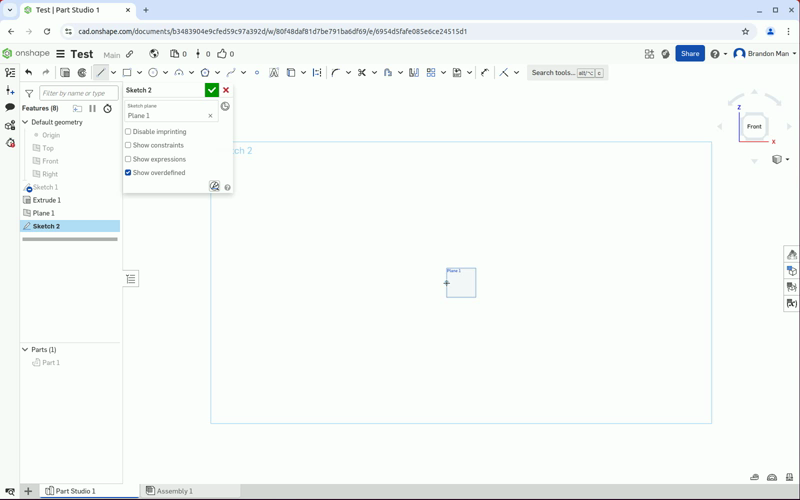
mouse_move(517, 282)
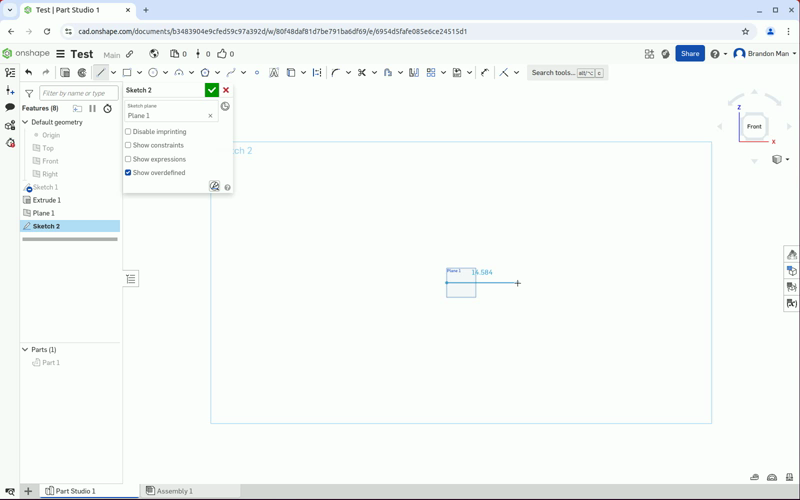
click(517, 282)
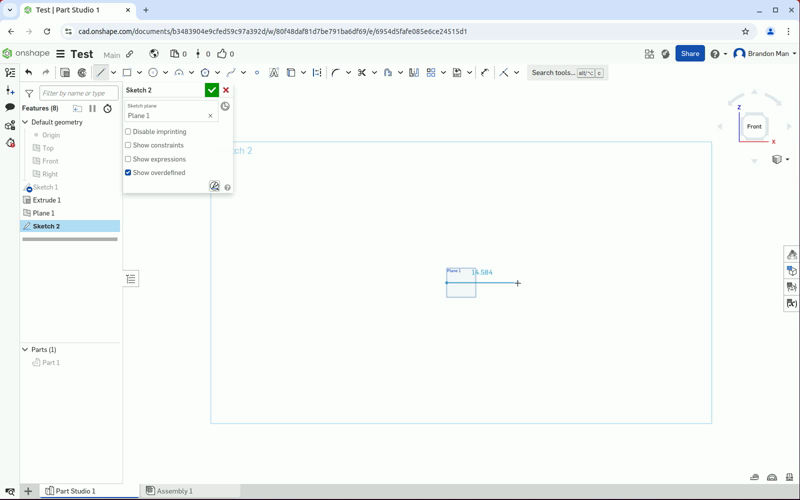
key_up(shift)
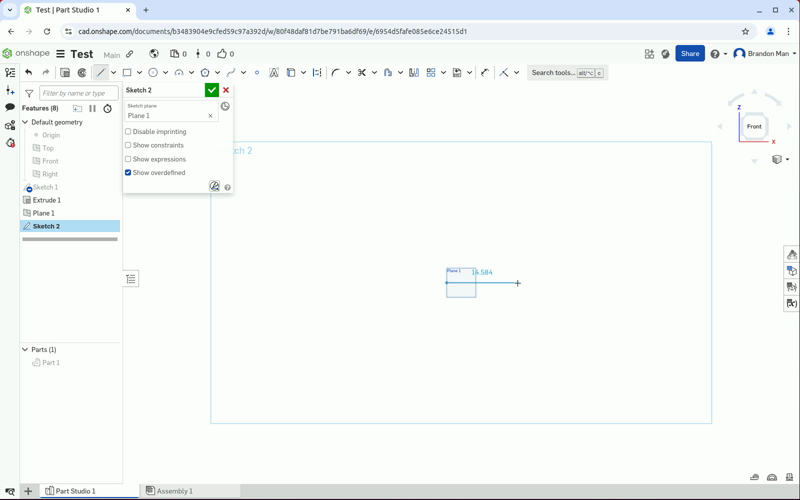
key_down(shift)
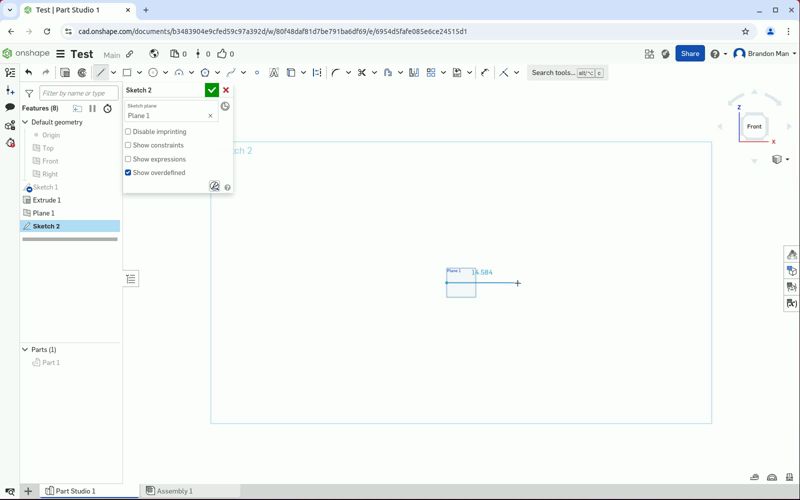
mouse_move(517, 212)
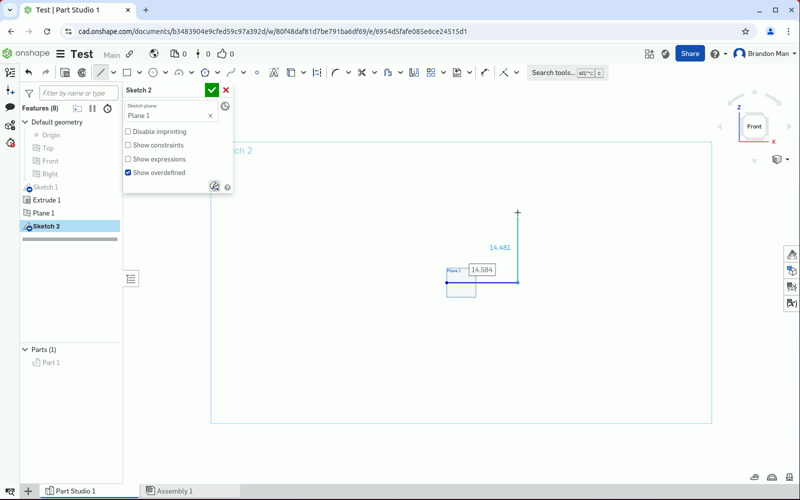
click(517, 212)
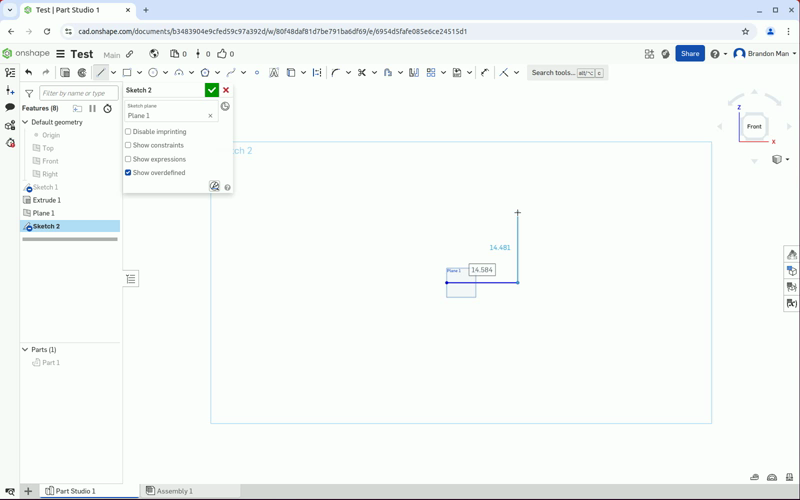
key_up(shift)
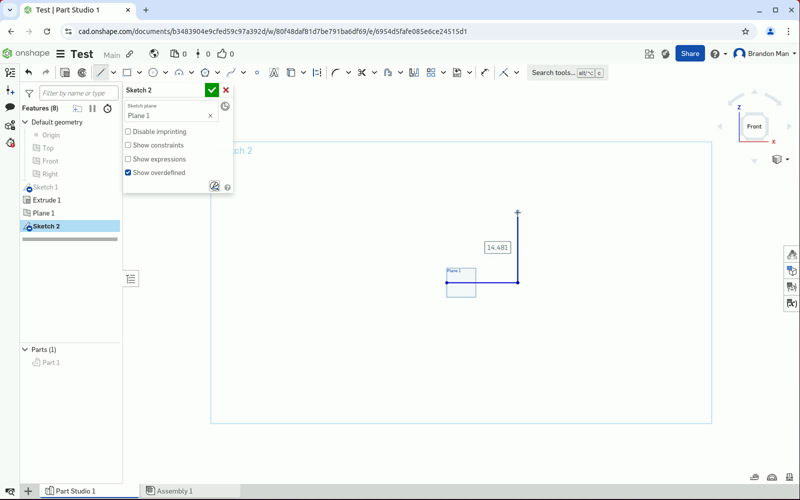
key_down(shift)
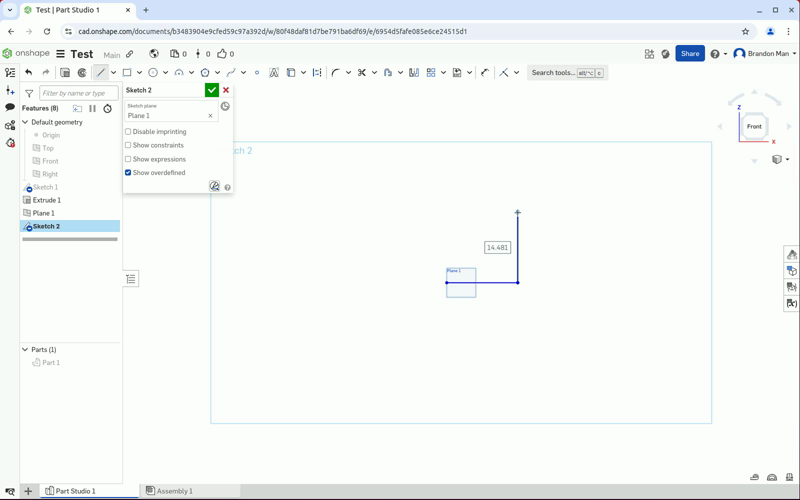
mouse_move(446, 212)
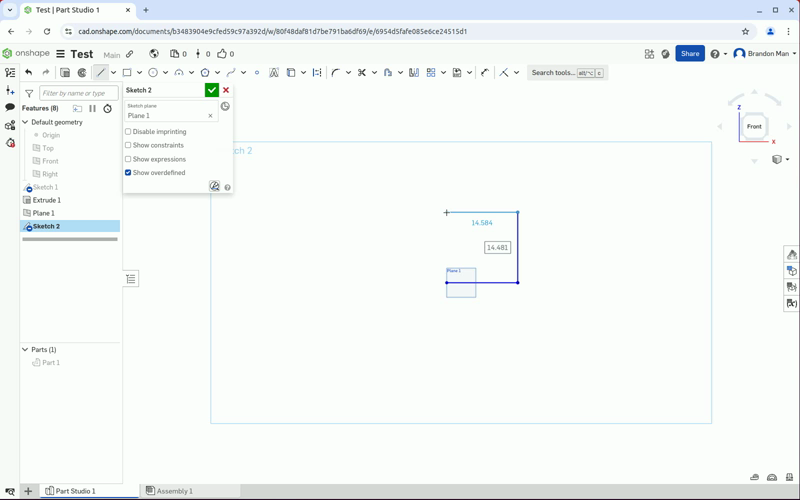
click(446, 212)
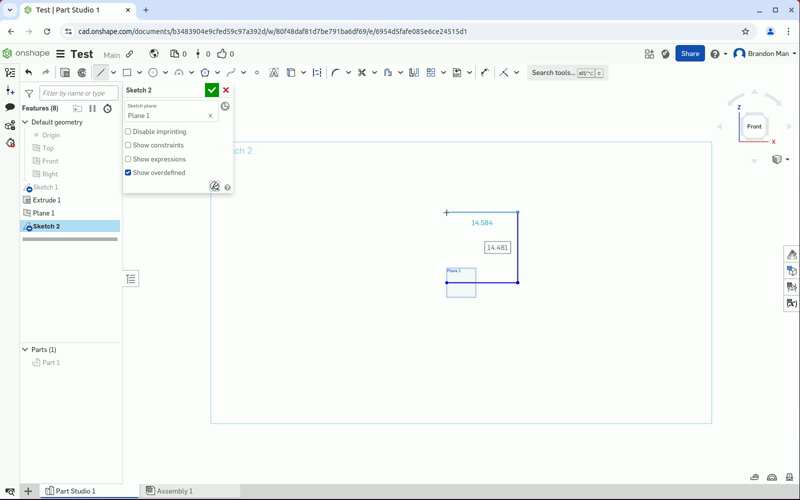
key_up(shift)
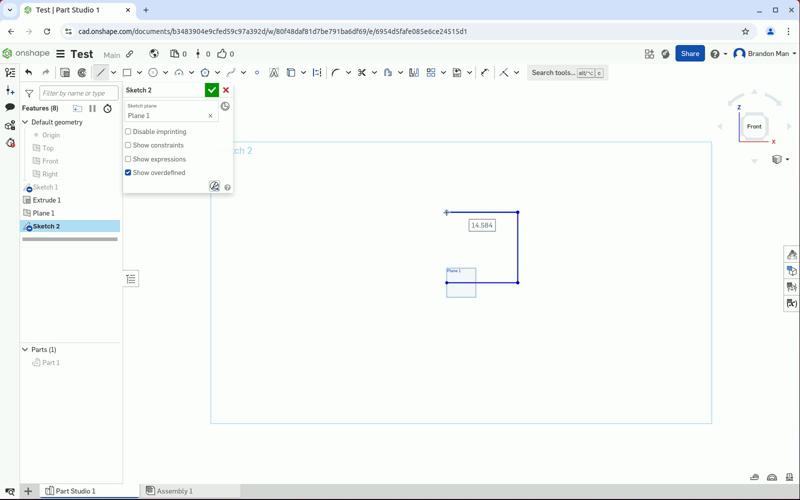
key_down(shift)
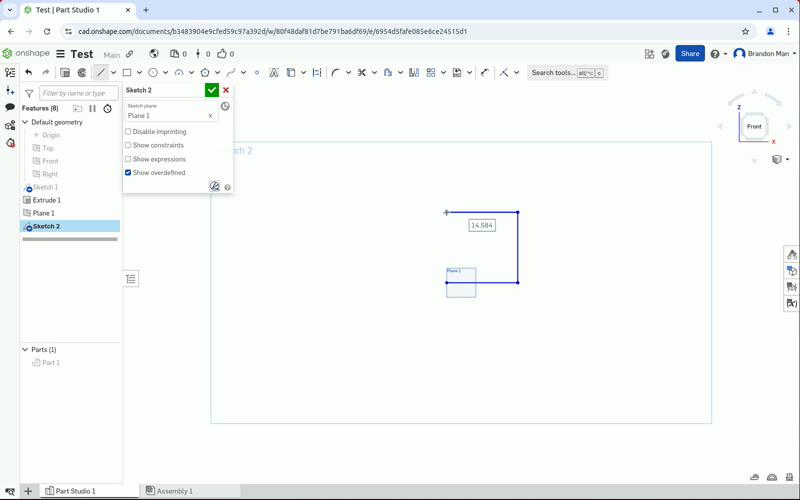
mouse_move(446, 282)
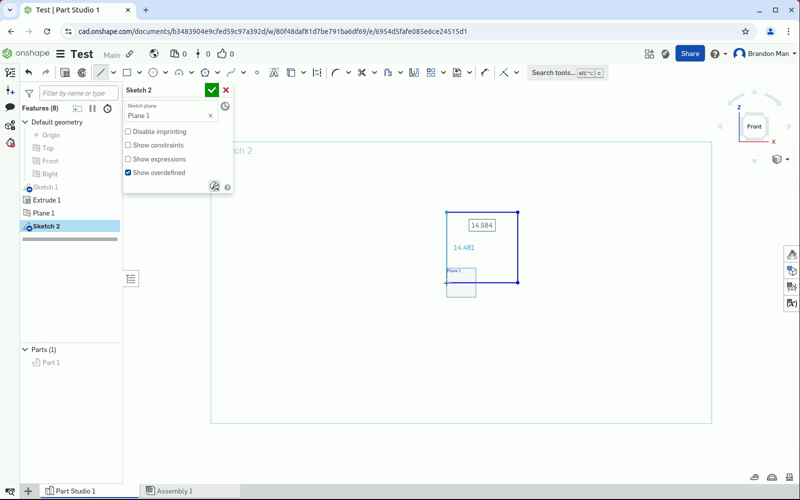
key_up(shift)
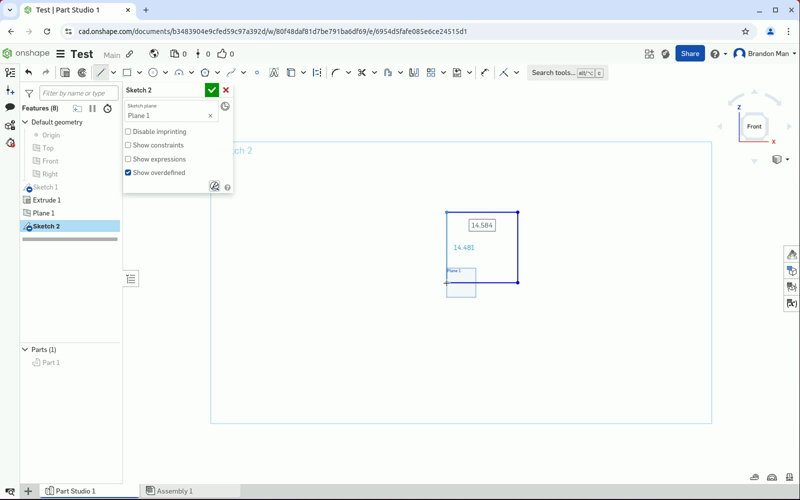
click(446, 282)
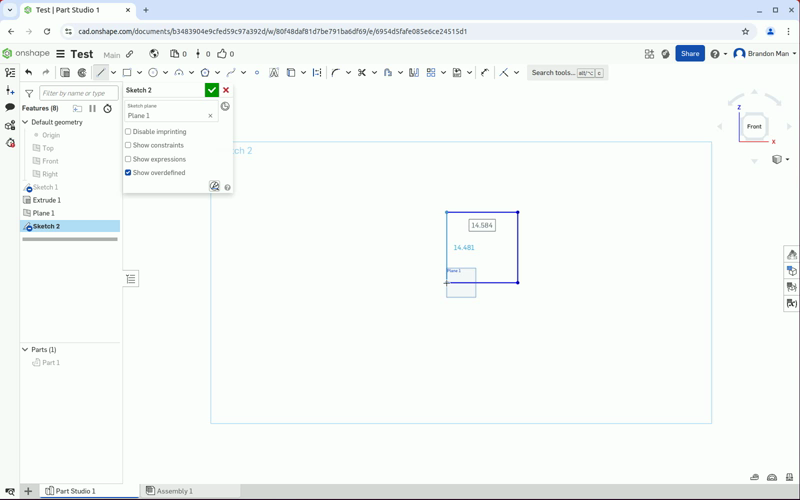
key(esc)
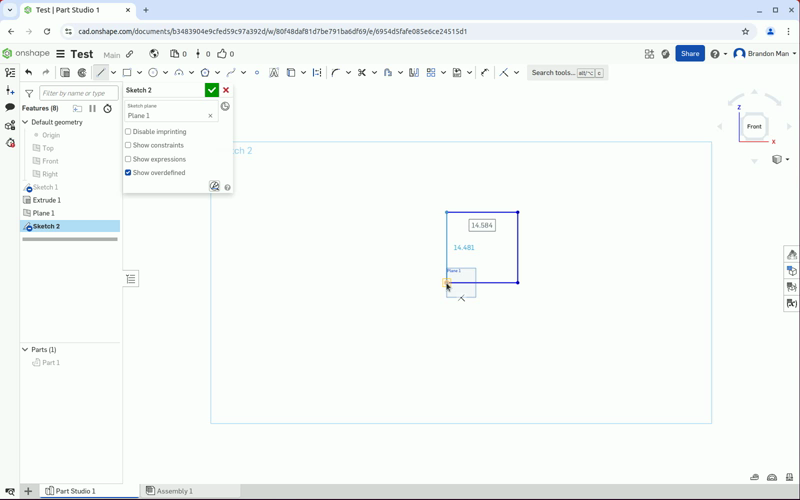
mouse_move(456, 241)
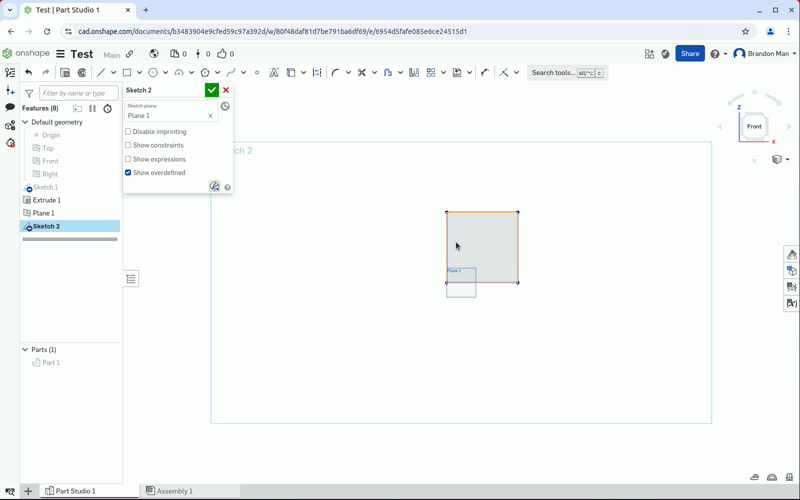
click(456, 241)
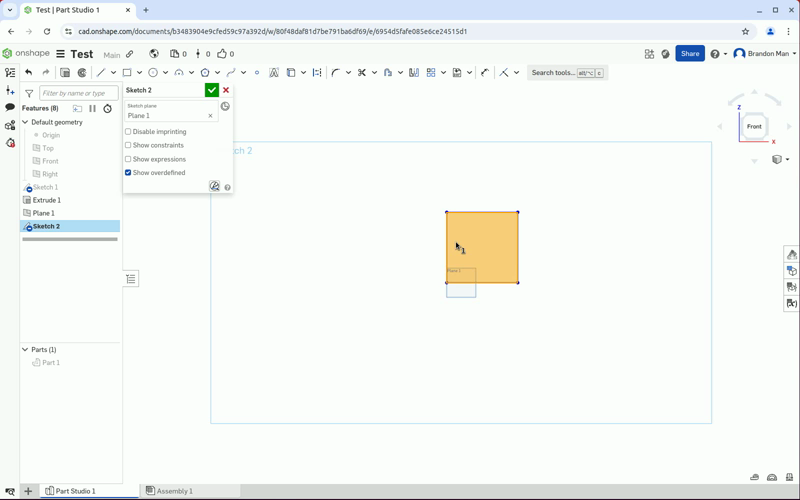
mouse_move(73, 352)
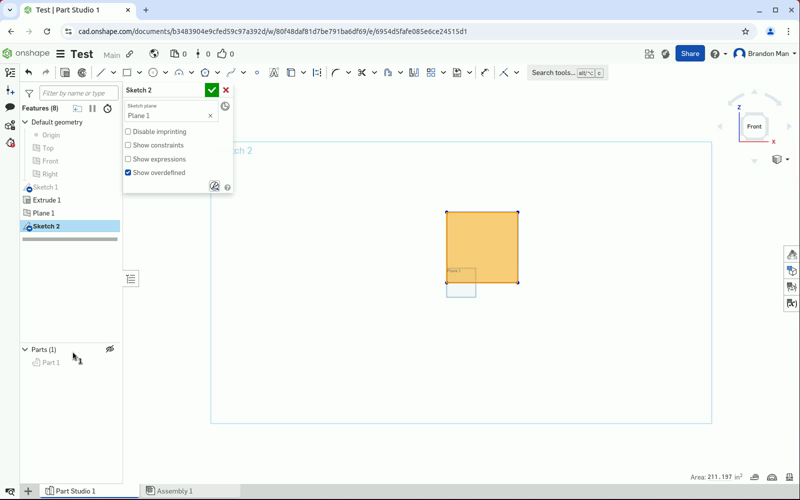
key(shift+y)
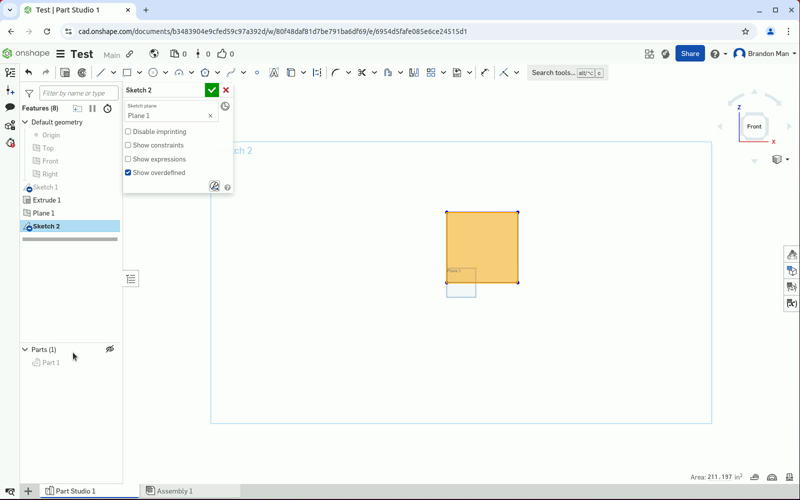
key(shift+e)
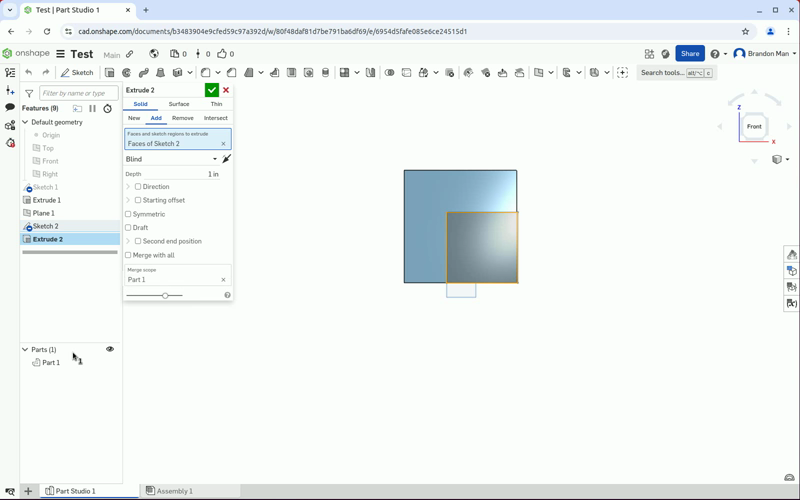
mouse_move(143, 106)
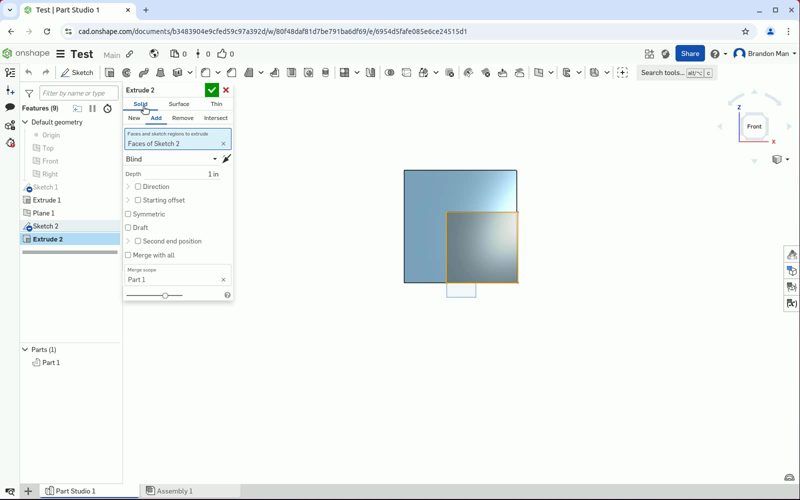
click(143, 106)
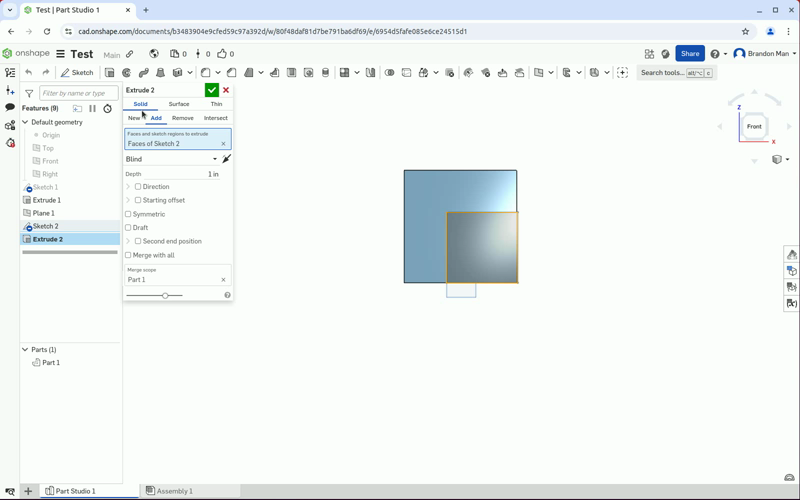
mouse_move(137, 120)
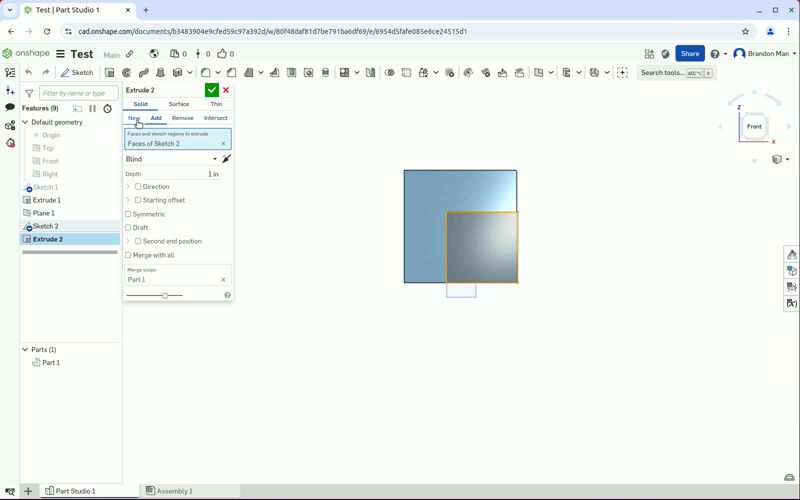
click(137, 120)
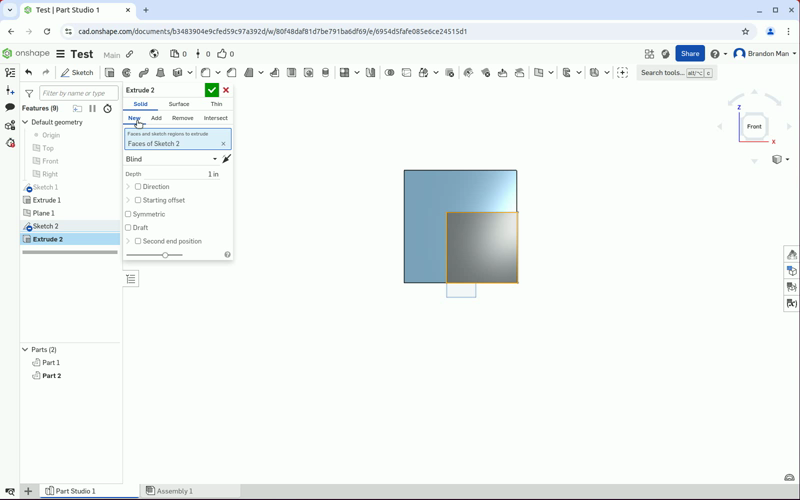
key(tab, 4)
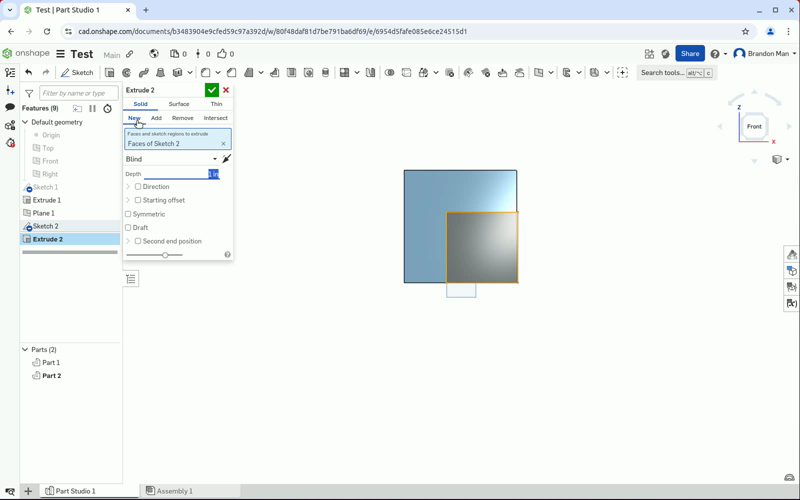
text(14.443)
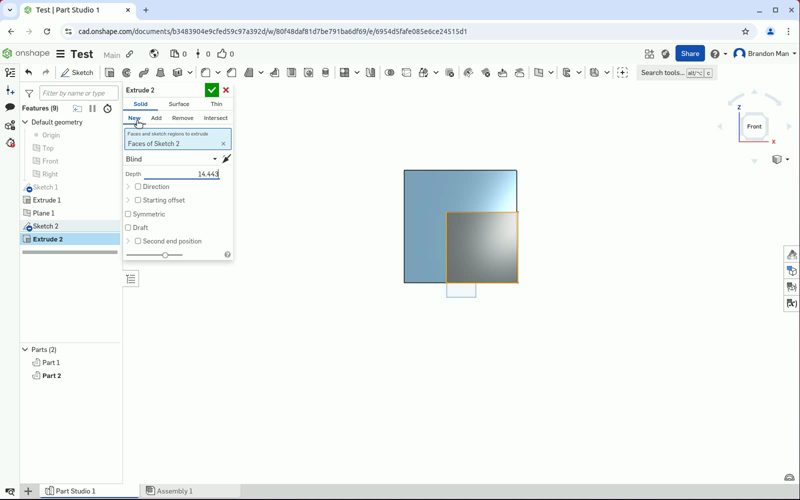
key(enter)
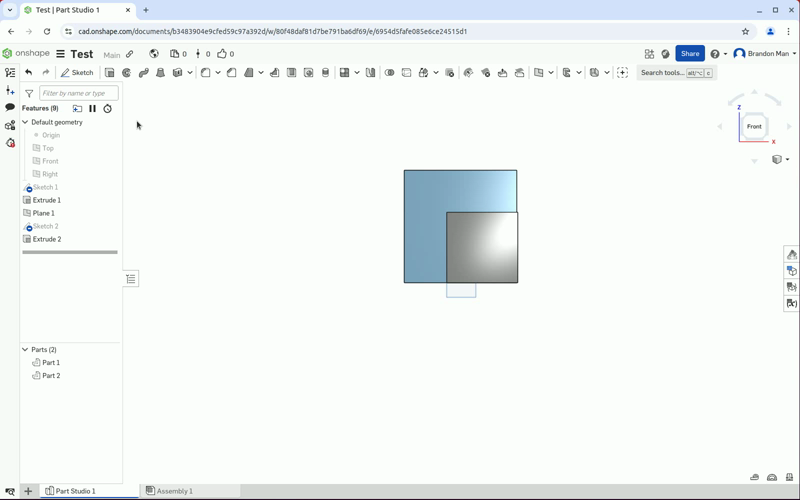
key(shift+h)
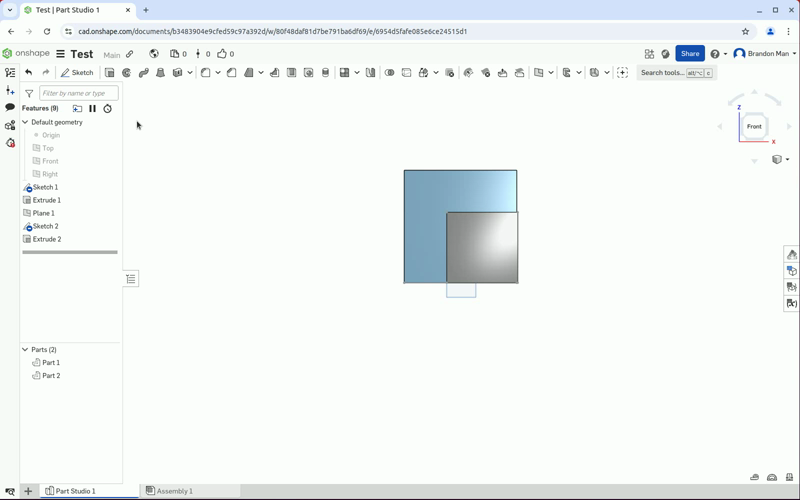
key(shift+h)
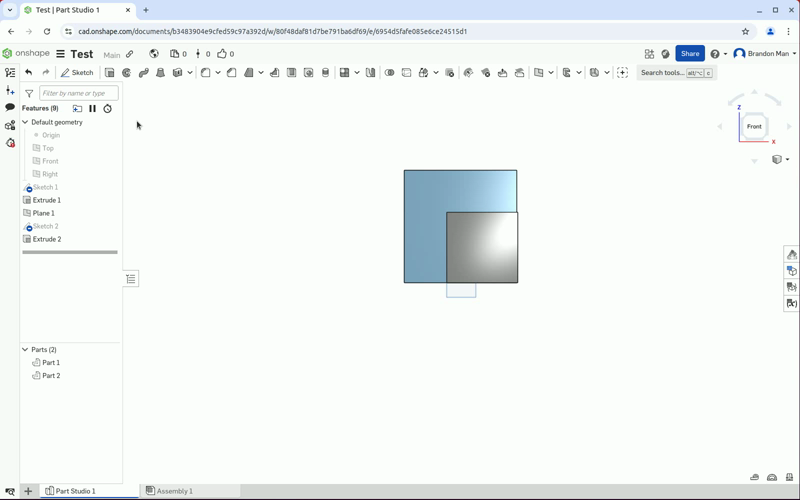
mouse_move(73, 189)
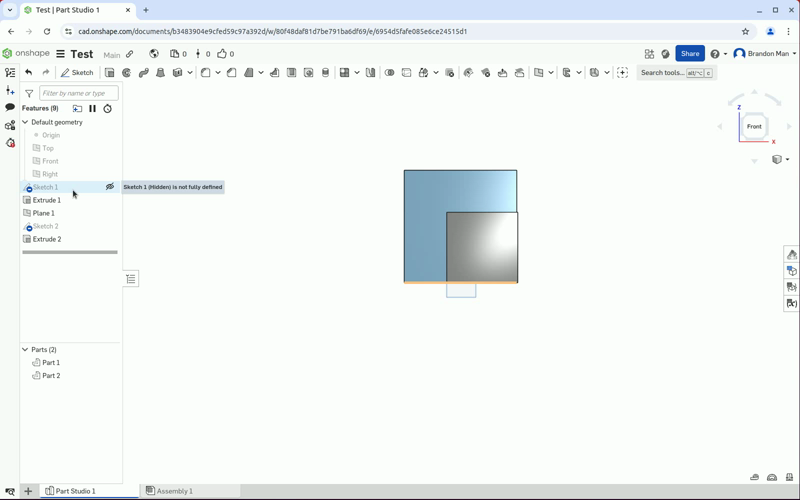
click(73, 189)
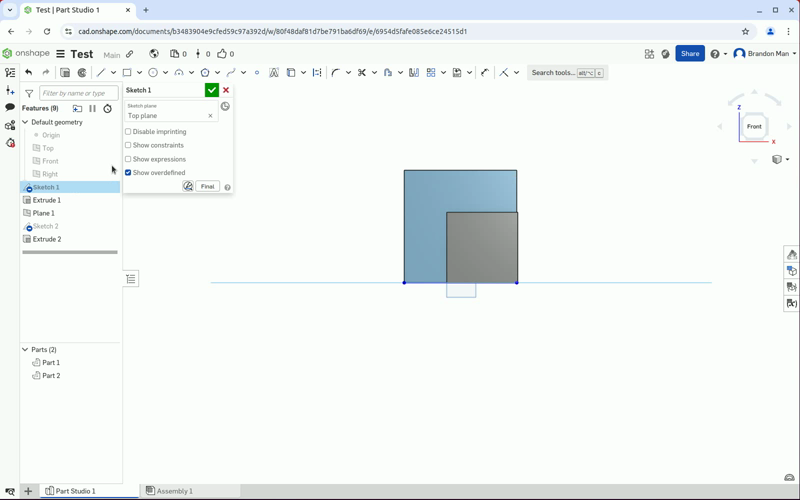
mouse_move(229, 92)
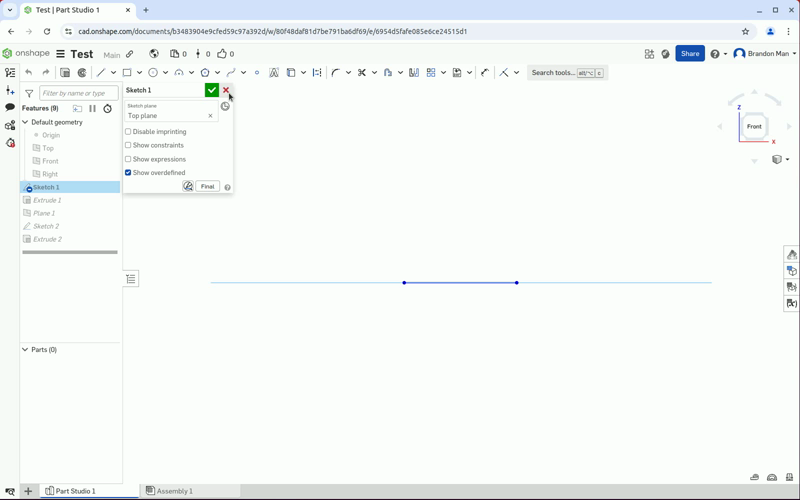
click(229, 92)
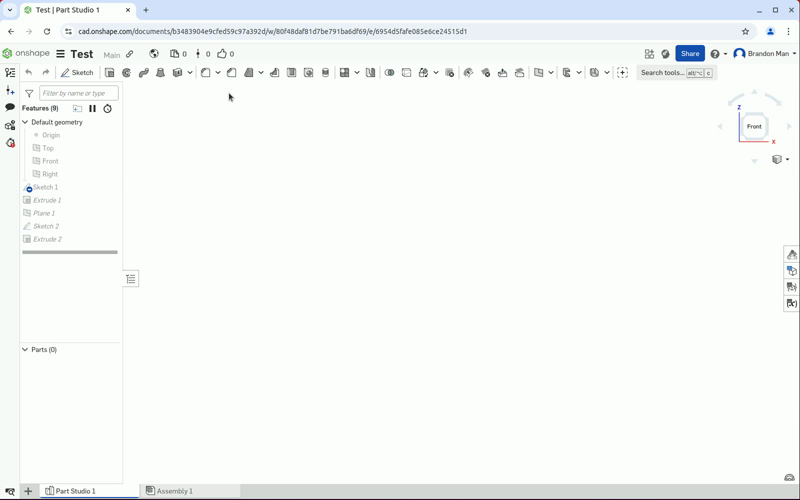
key(shift+s)
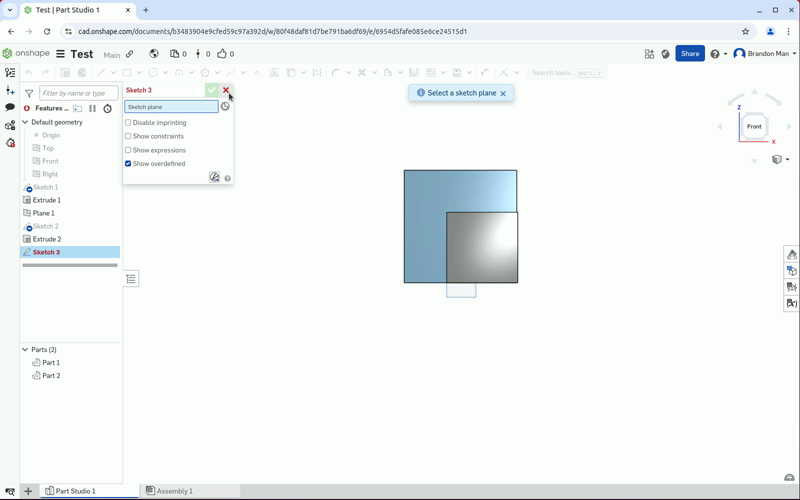
mouse_move(73, 215)
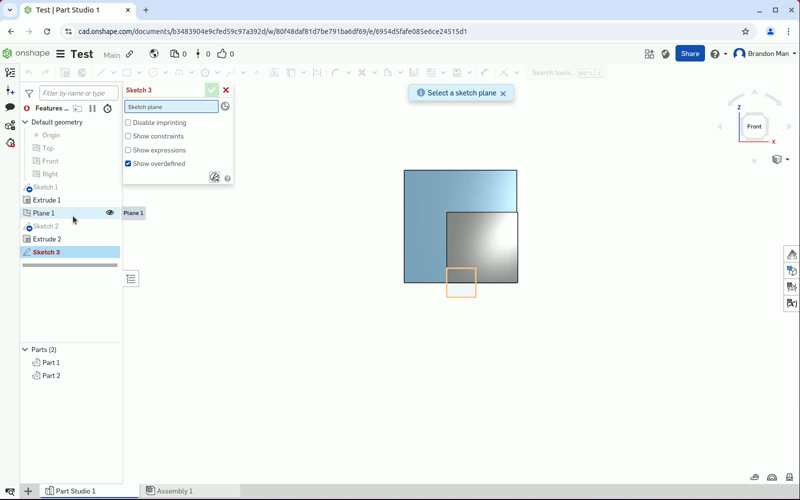
click(73, 215)
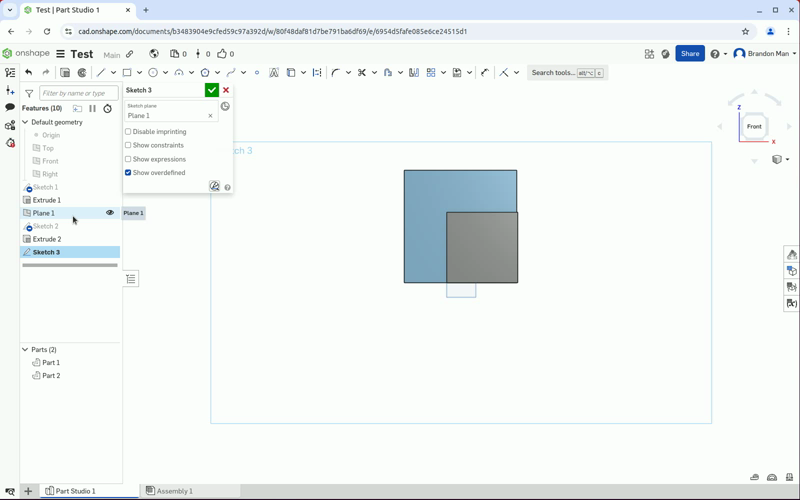
mouse_move(73, 352)
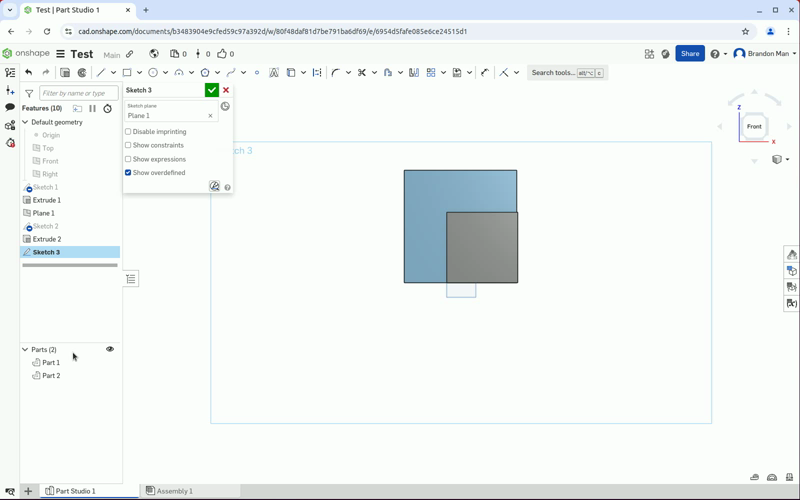
key(y)
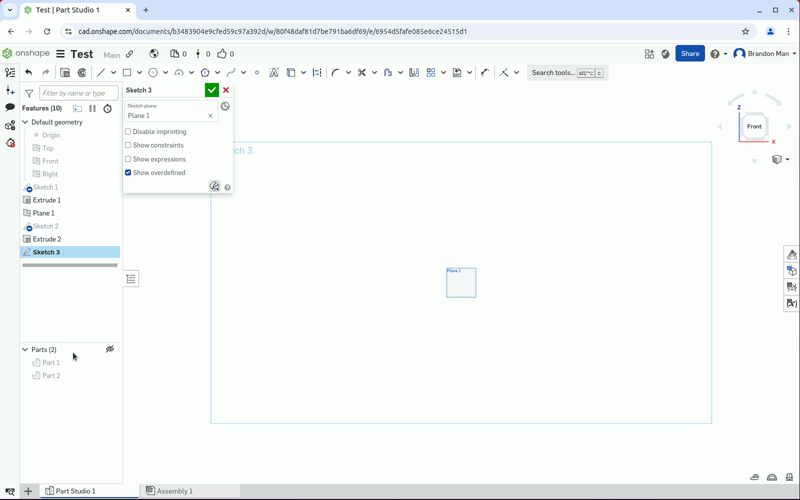
key(l)
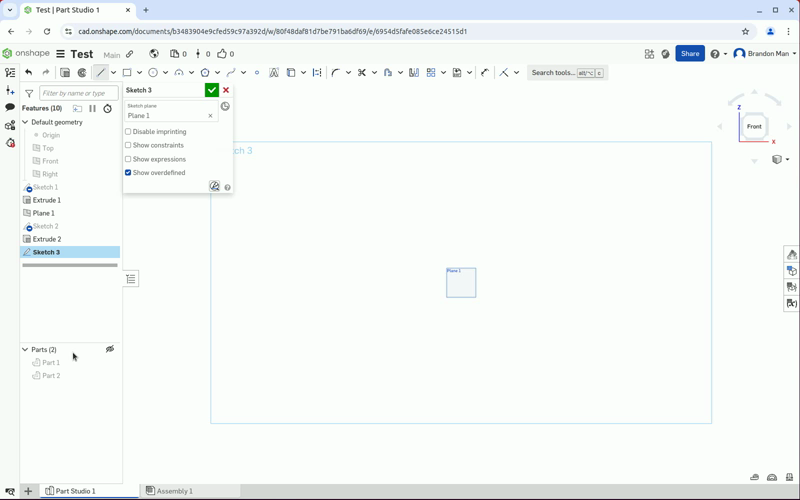
key_down(shift)
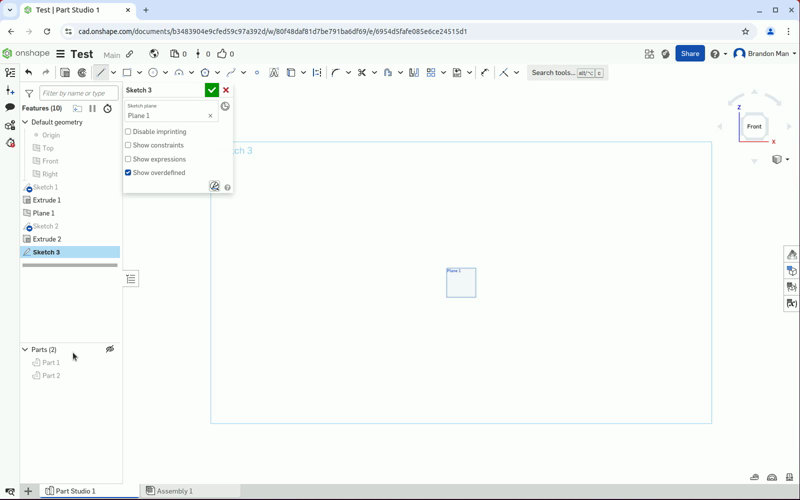
mouse_move(446, 282)
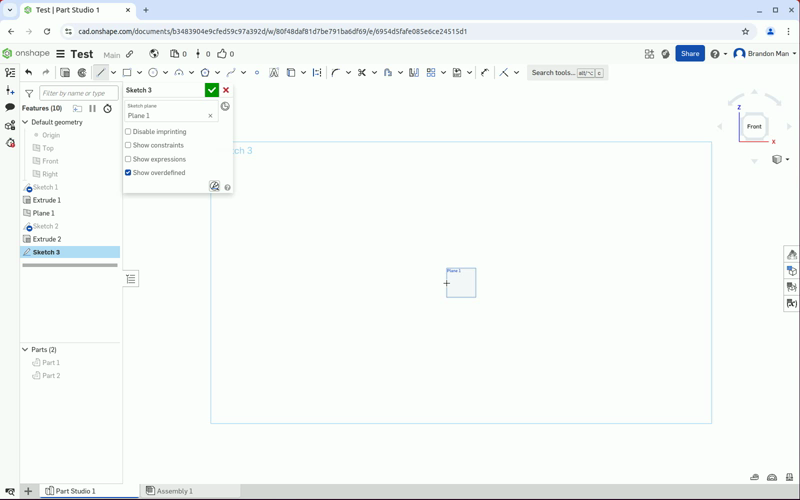
click(446, 282)
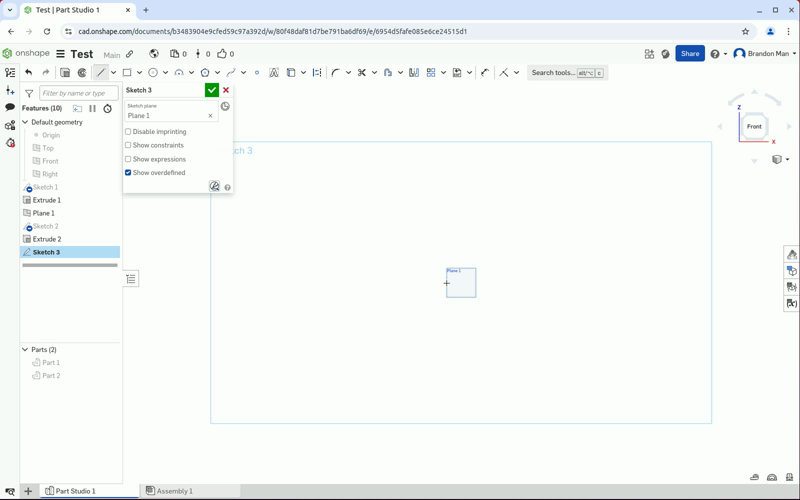
key_up(shift)
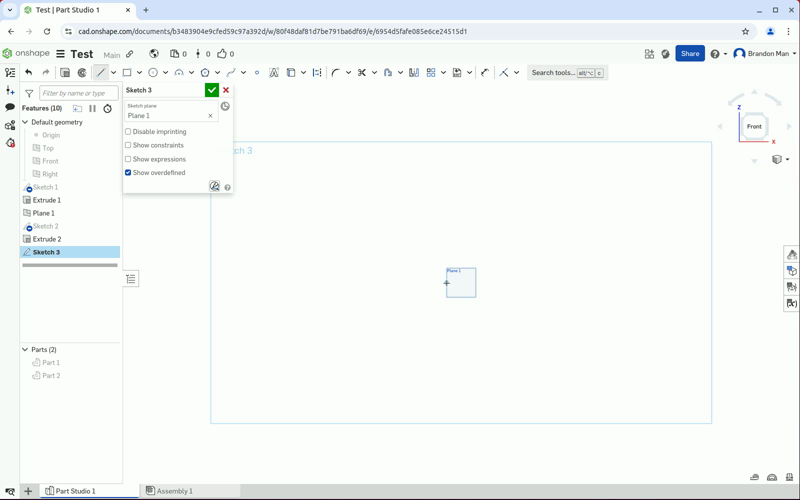
key_down(shift)
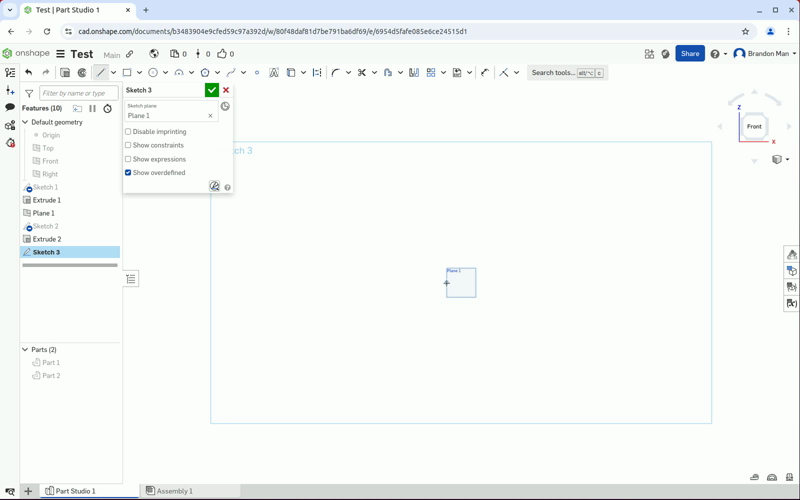
mouse_move(517, 282)
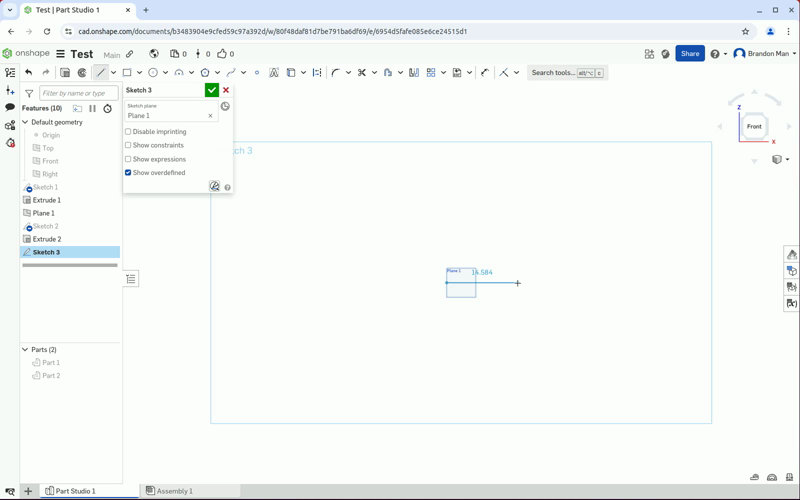
click(517, 282)
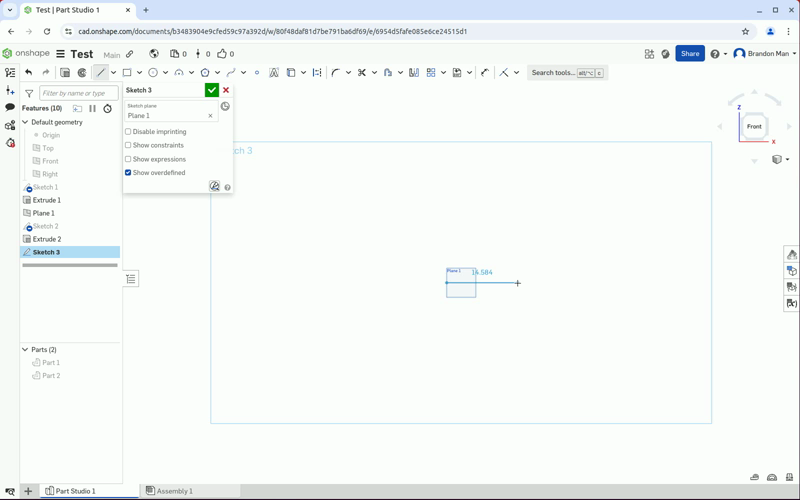
key_up(shift)
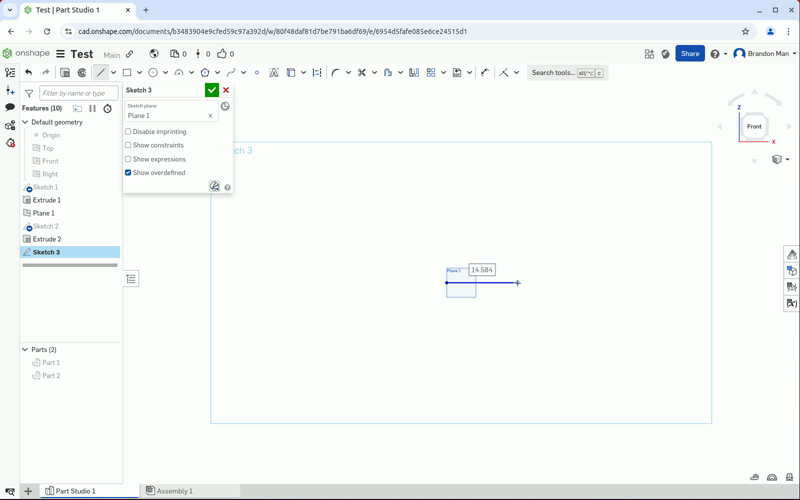
key_down(shift)
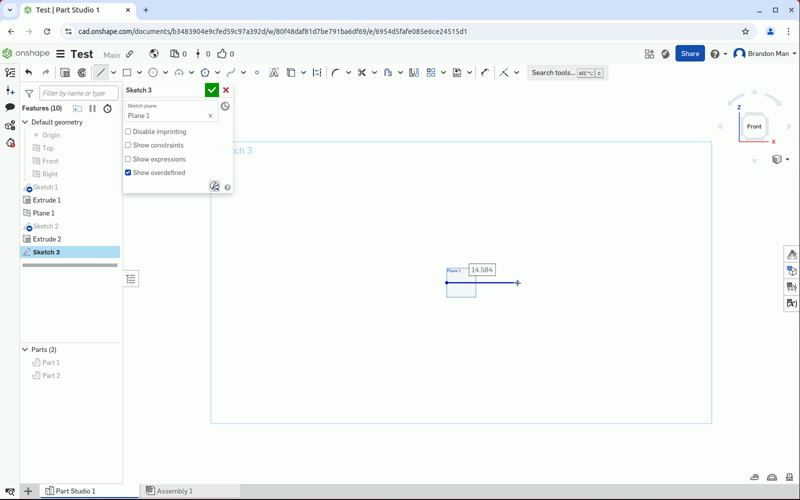
mouse_move(517, 212)
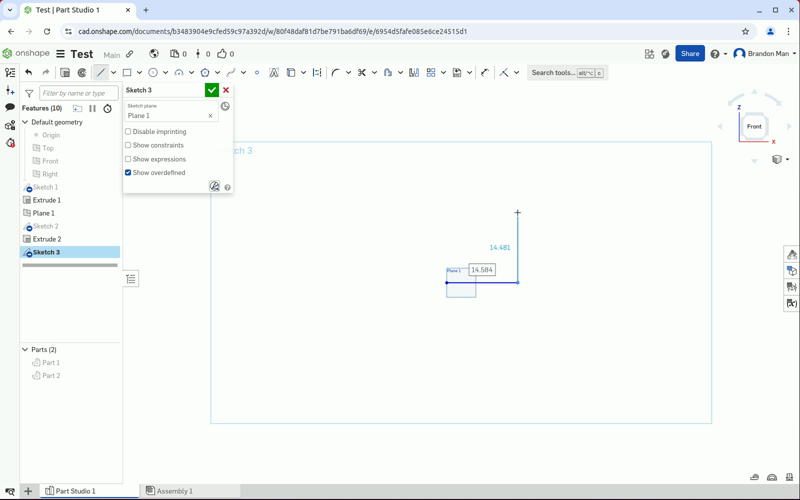
click(517, 212)
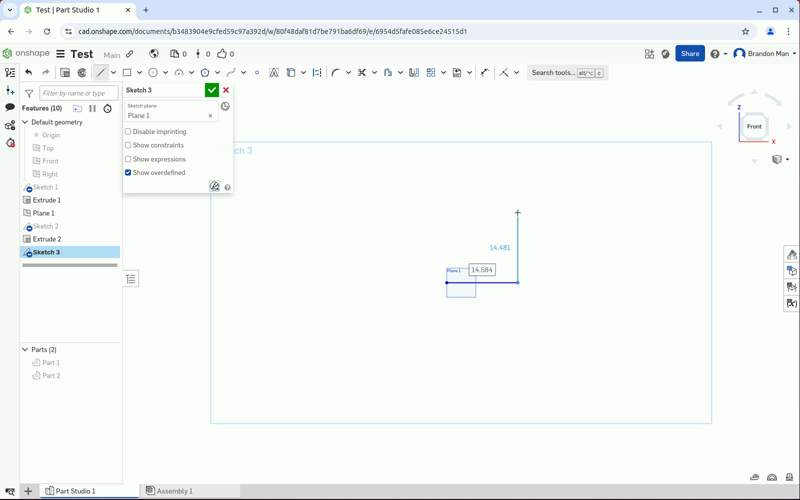
key_up(shift)
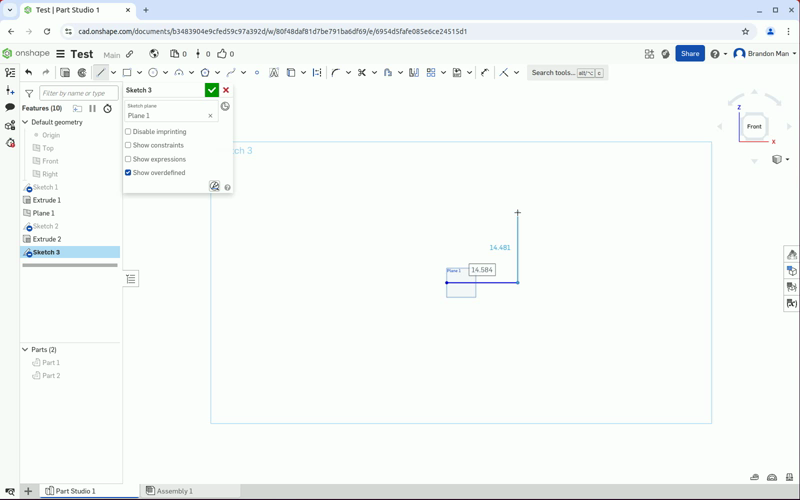
key_down(shift)
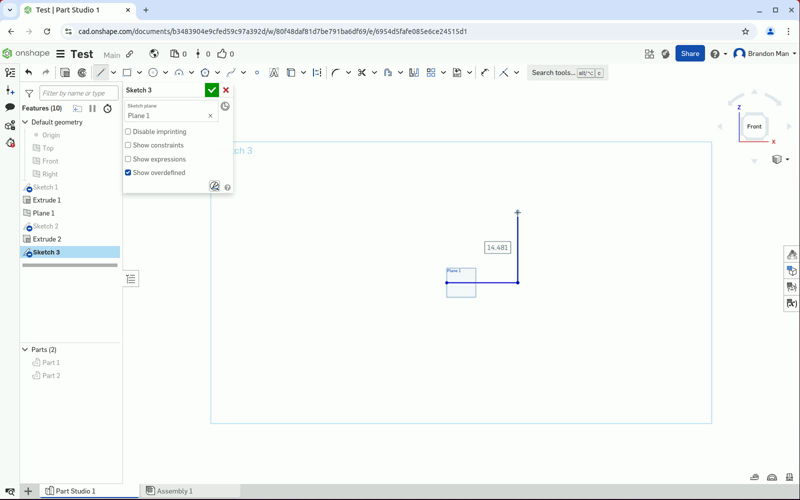
mouse_move(446, 212)
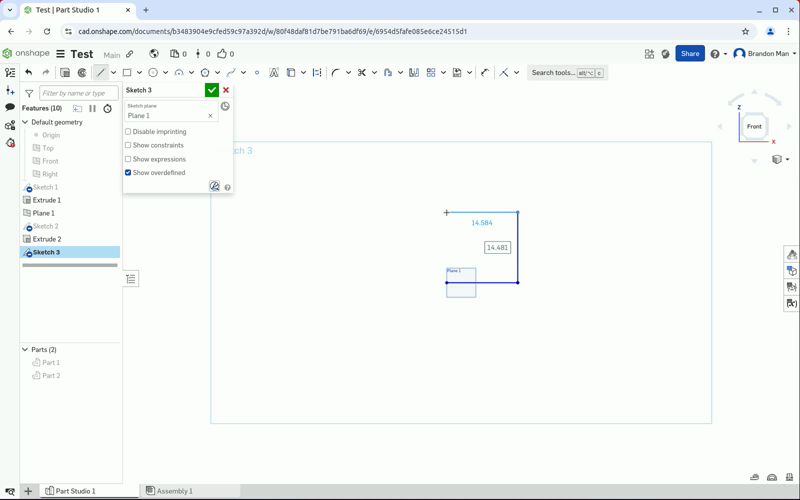
click(446, 212)
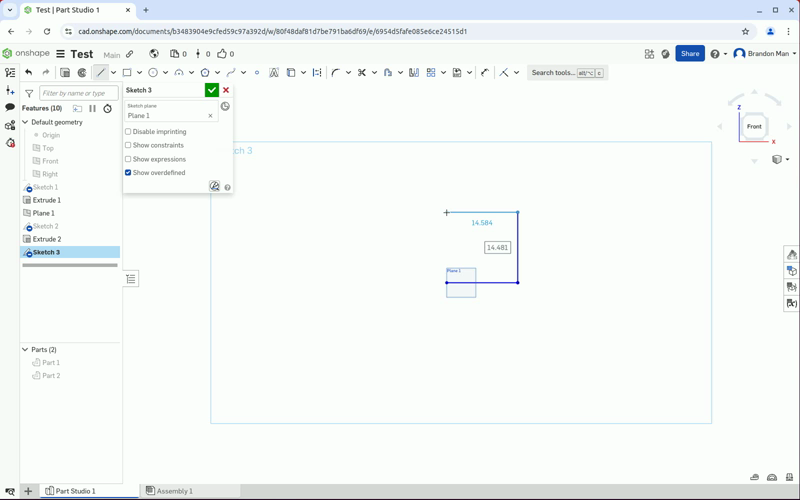
key_up(shift)
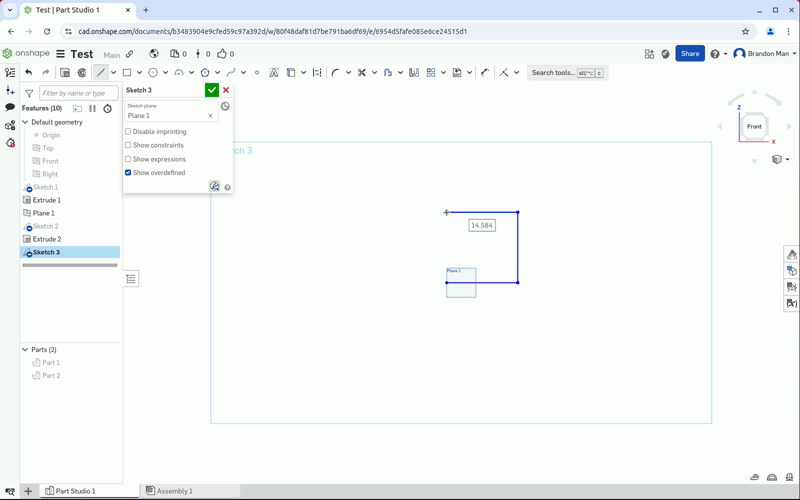
key_down(shift)
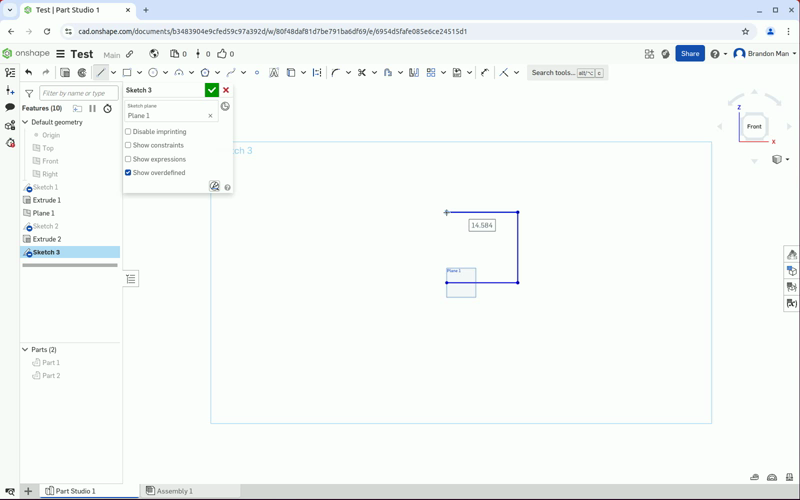
mouse_move(446, 282)
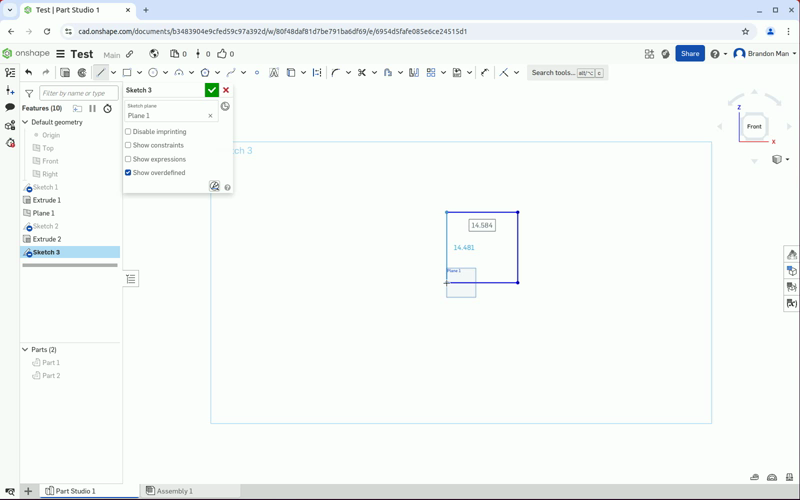
key_up(shift)
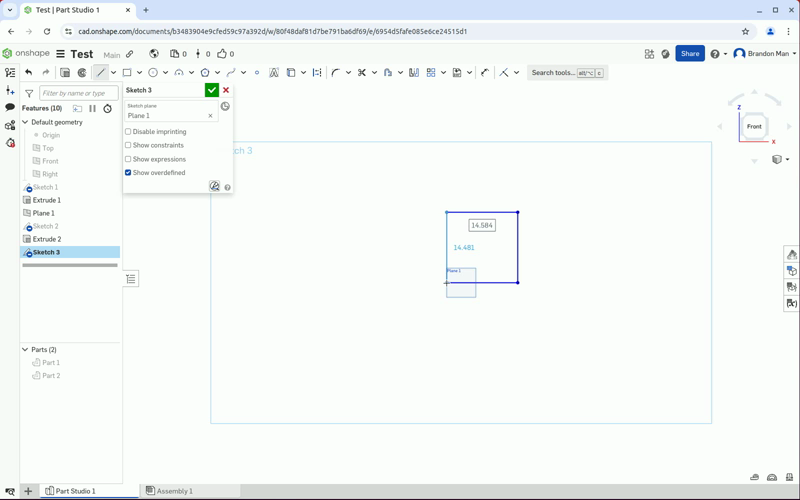
click(446, 282)
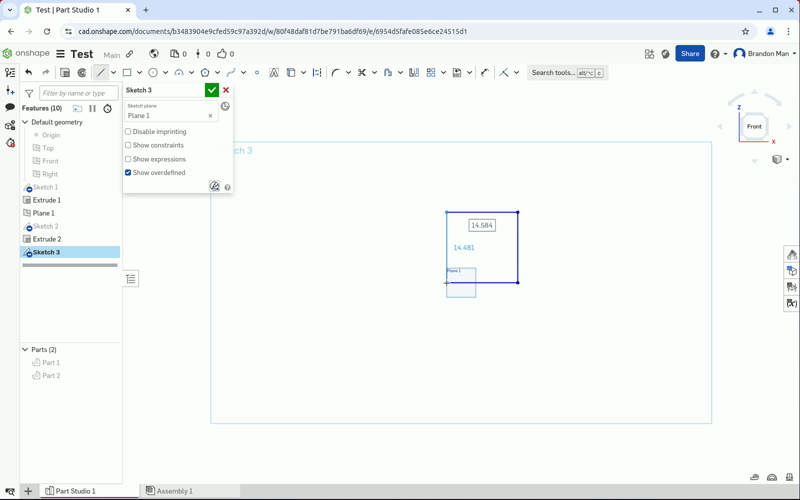
key(esc)
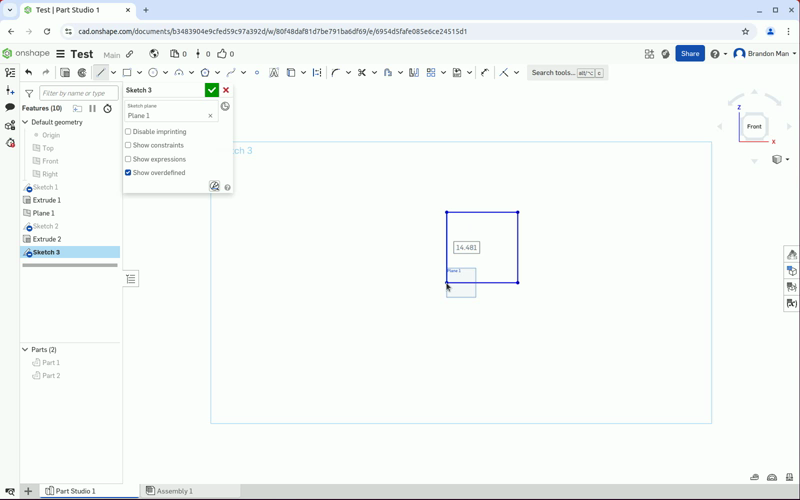
mouse_move(474, 258)
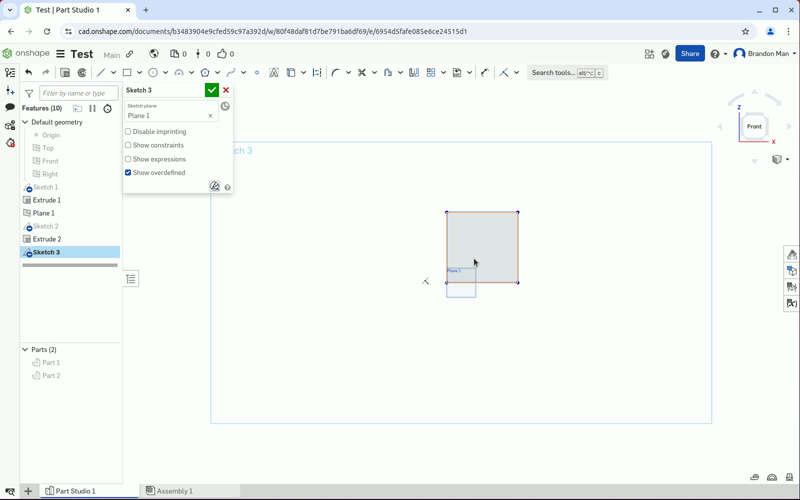
click(474, 258)
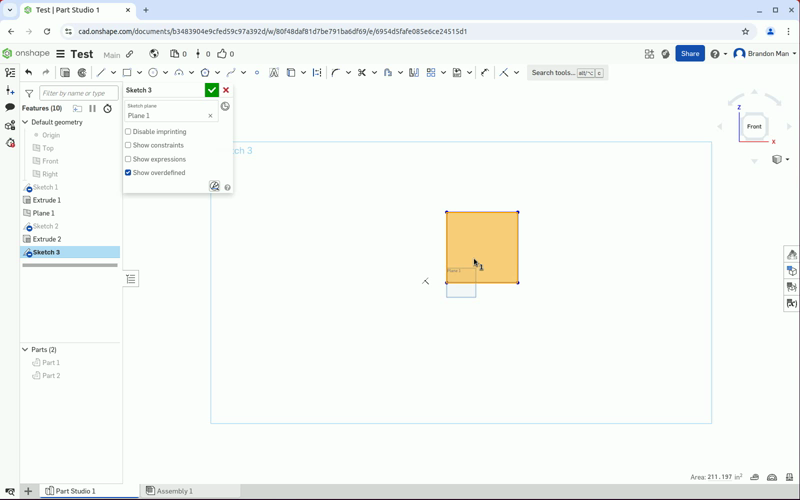
mouse_move(73, 352)
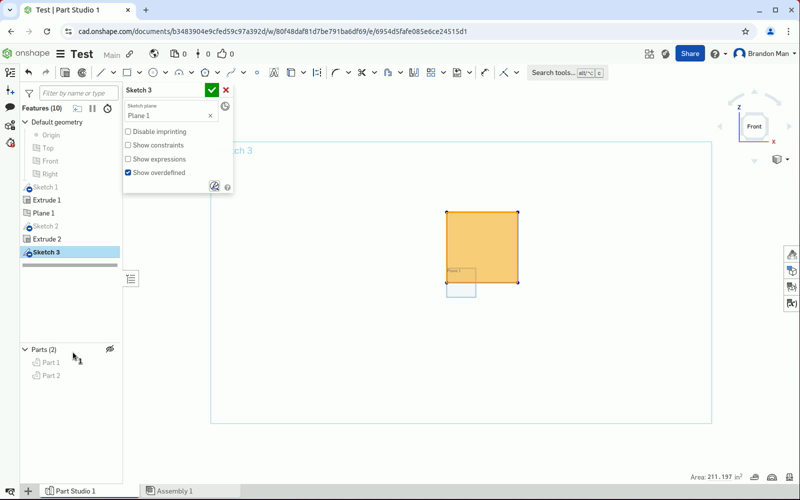
key(shift+y)
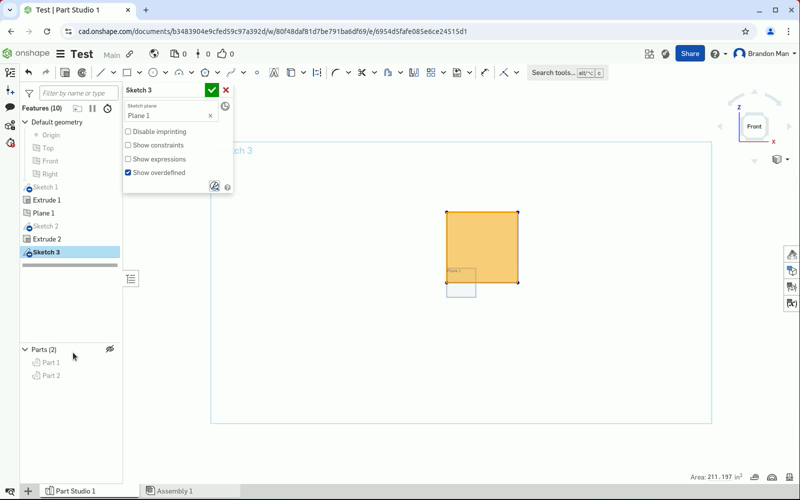
key(shift+e)
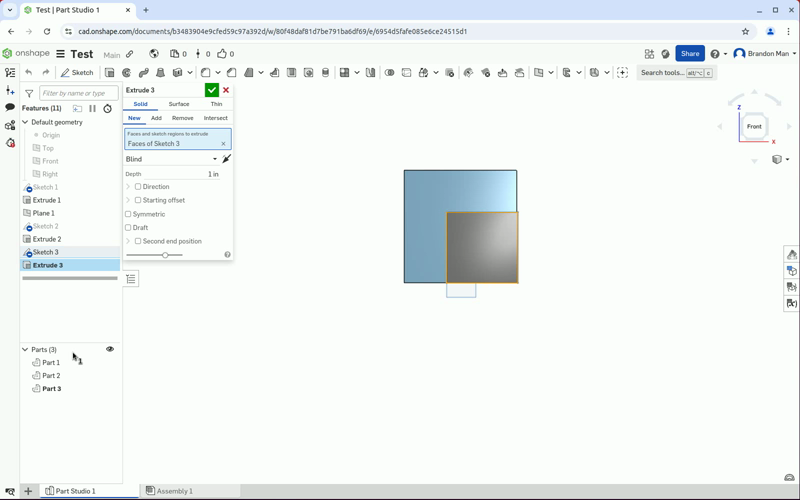
mouse_move(143, 106)
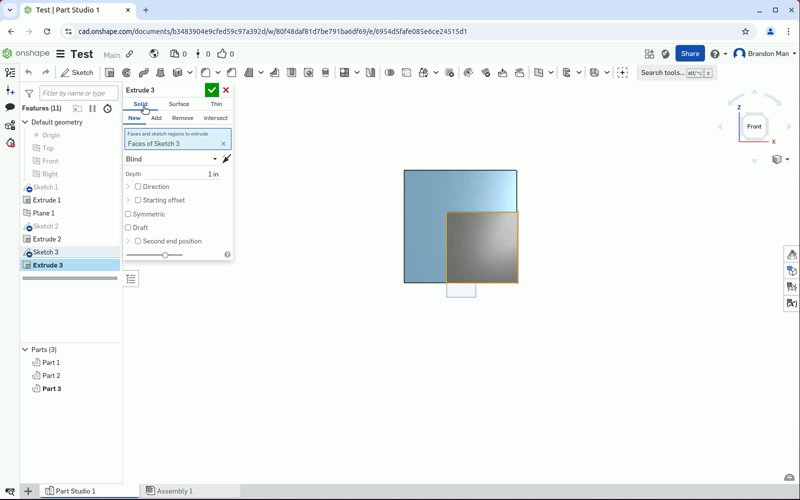
click(143, 106)
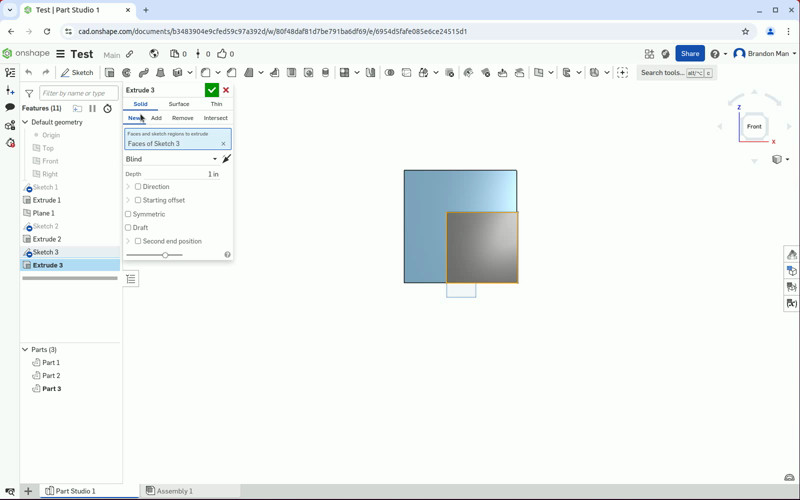
mouse_move(137, 120)
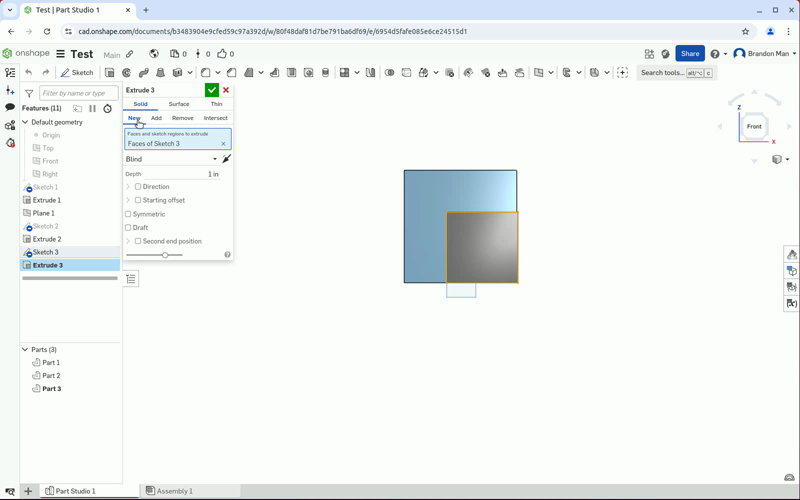
click(137, 120)
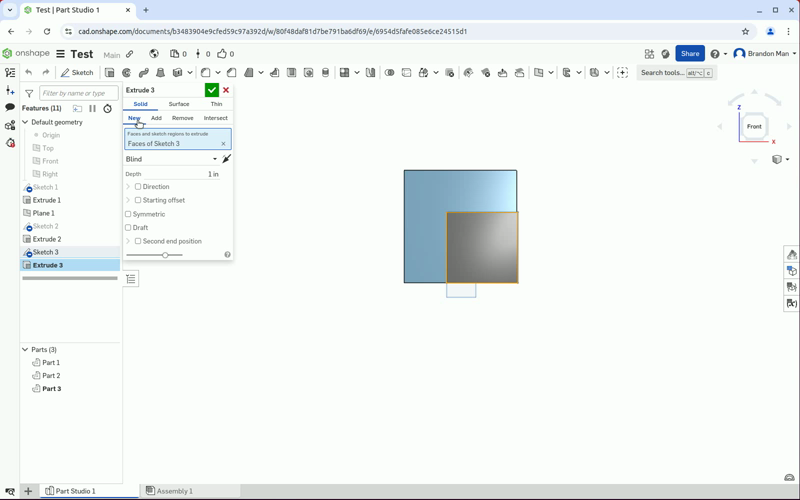
key(tab, 4)
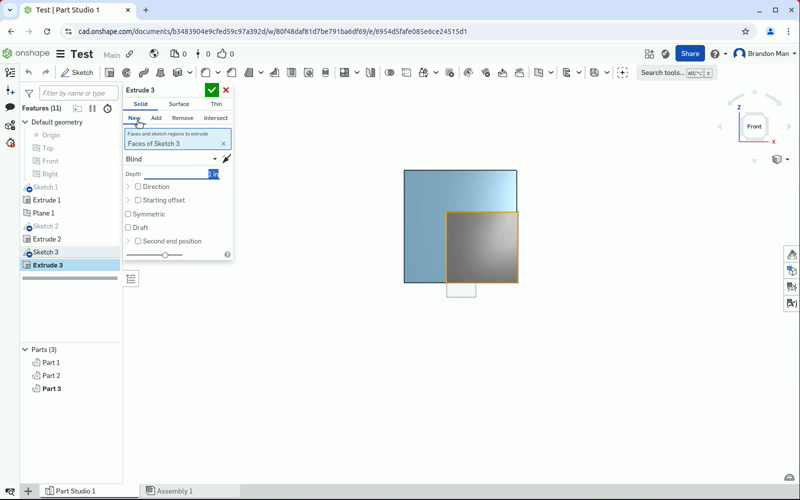
text(14.443)
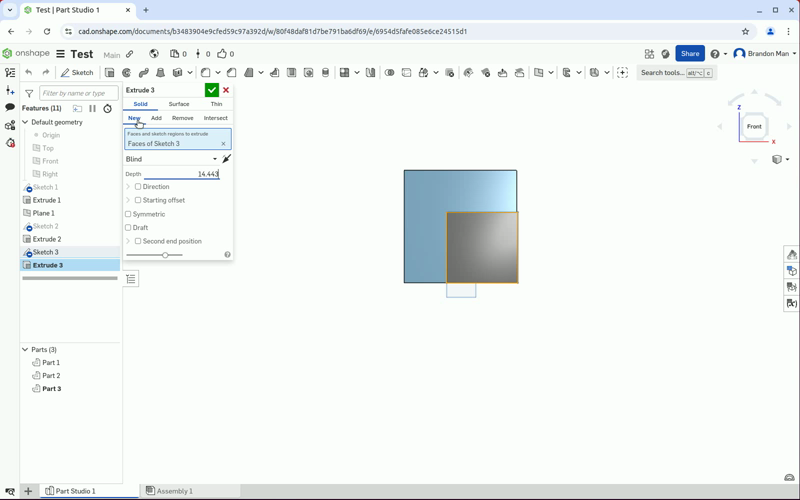
key(enter)
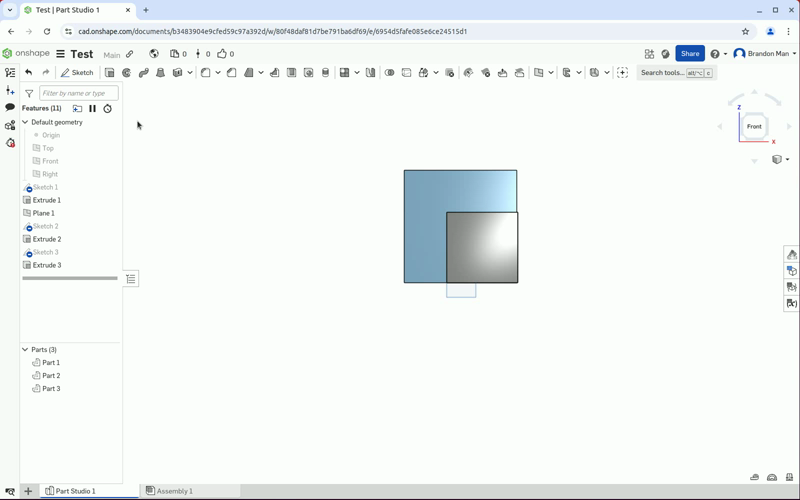
key(shift+h)
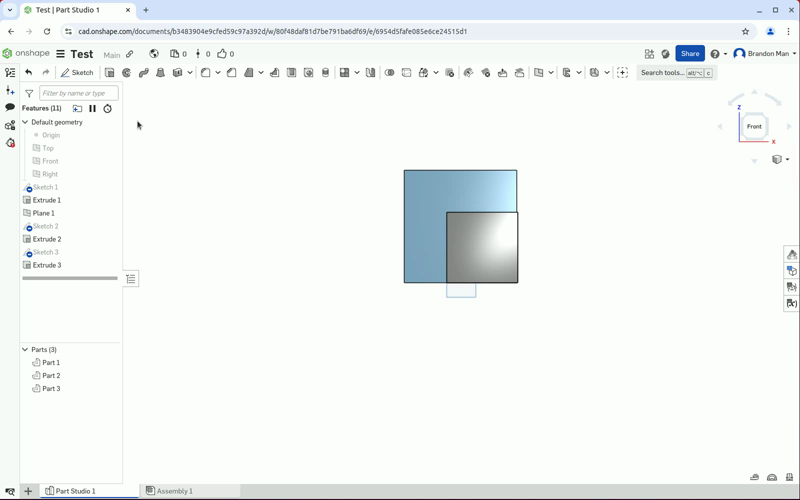
key(shift+h)
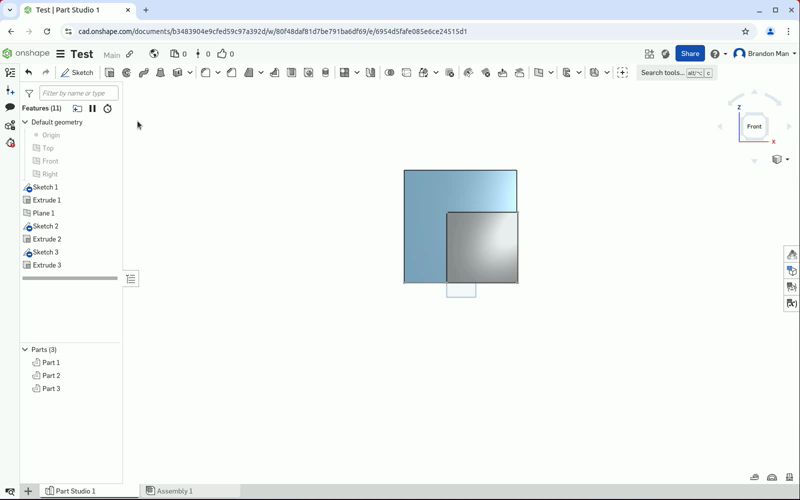
key(shift+7)
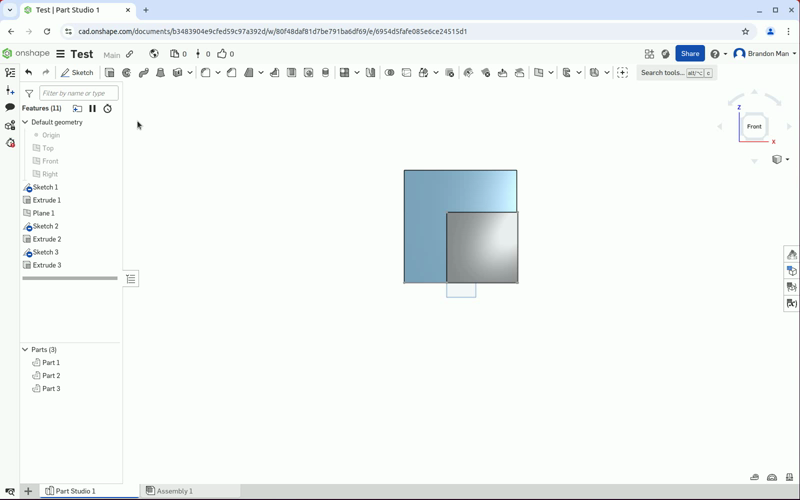
key(left, 2)
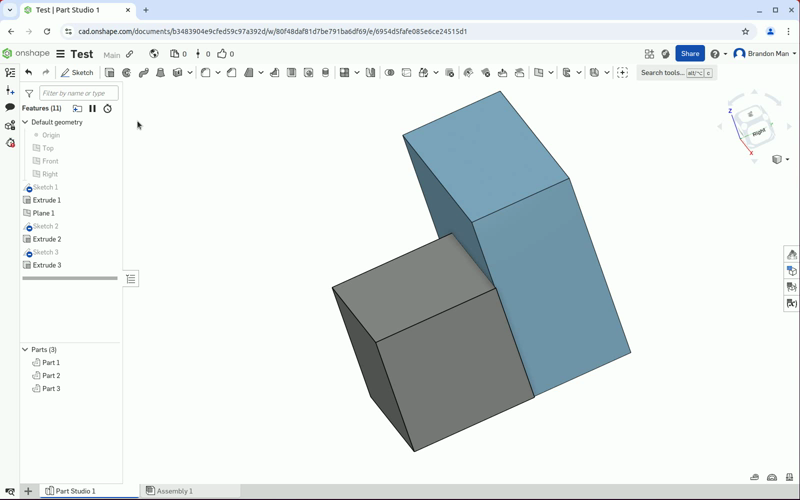
key(down, 2)
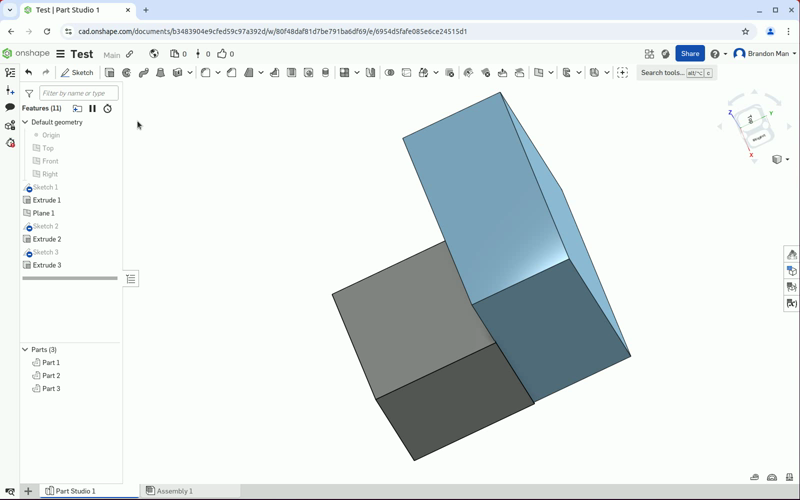
key(up, 2)
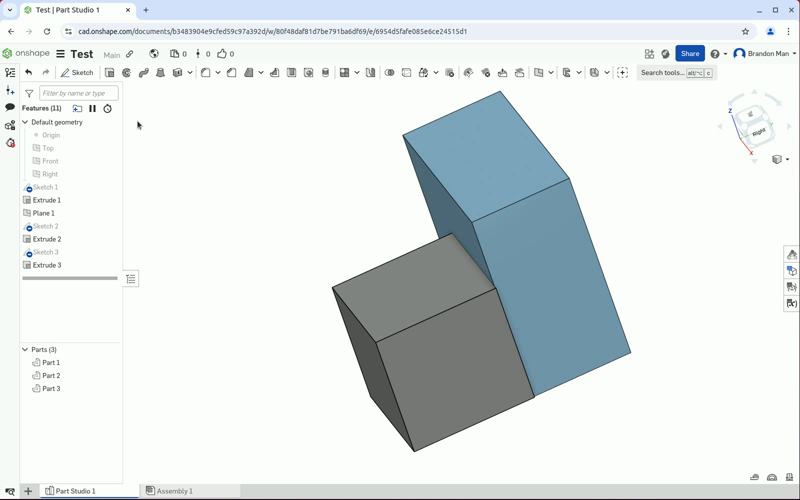
key(right, 2)
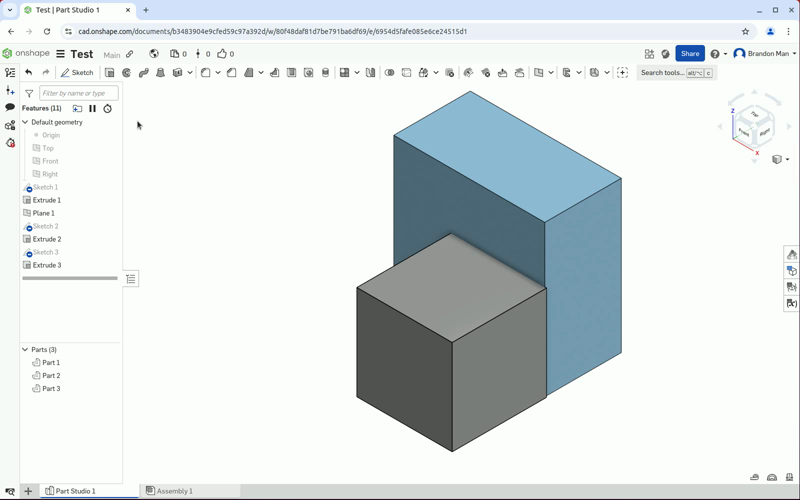
mouse_move(73, 189)
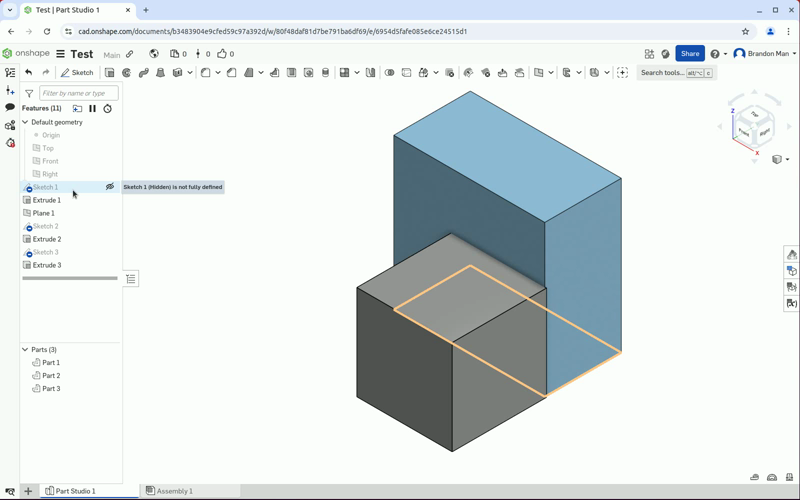
click(73, 189)